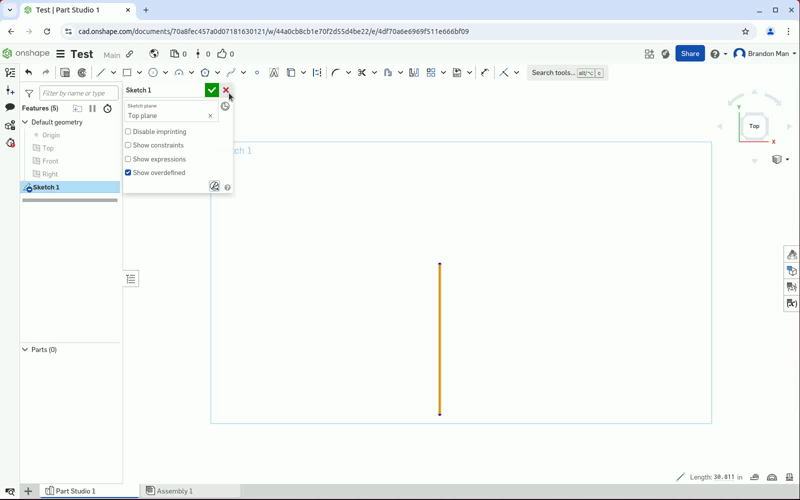
key(shift+h)
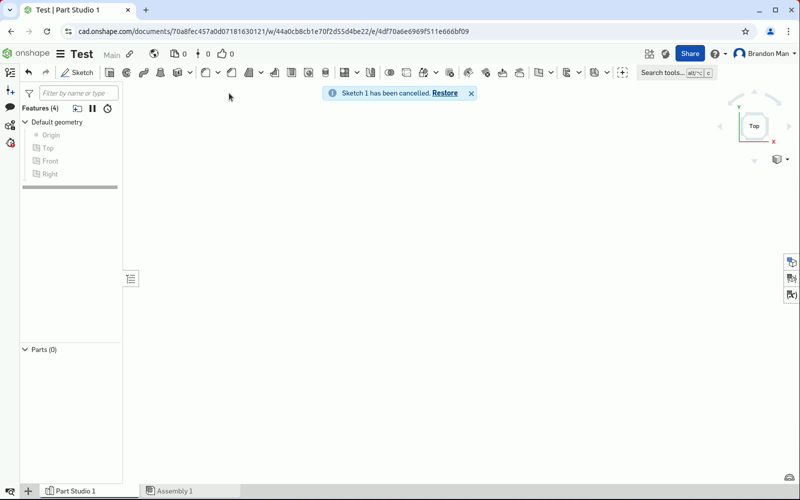
mouse_move(73, 352)
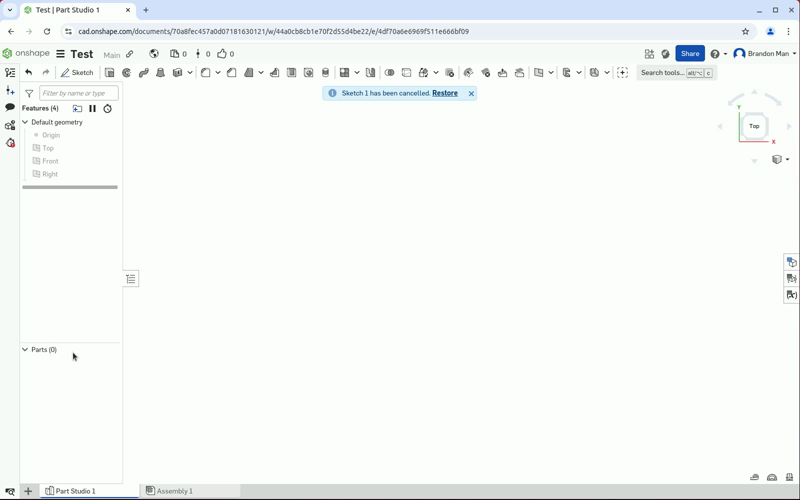
key(y)
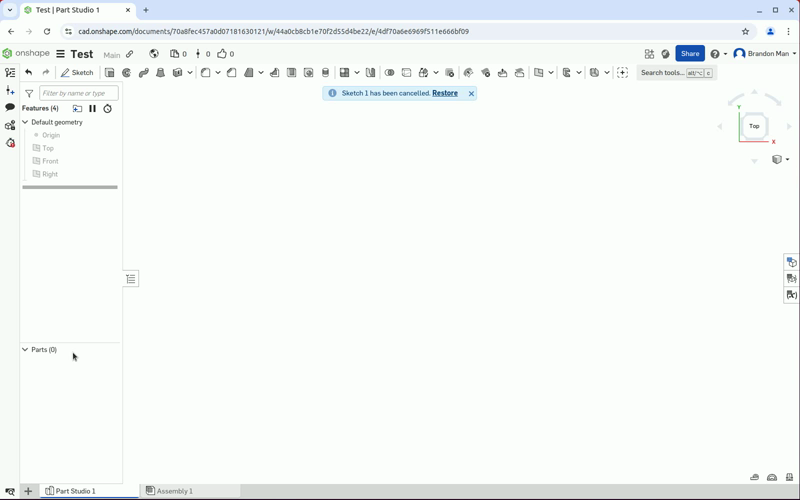
key(shift+p)
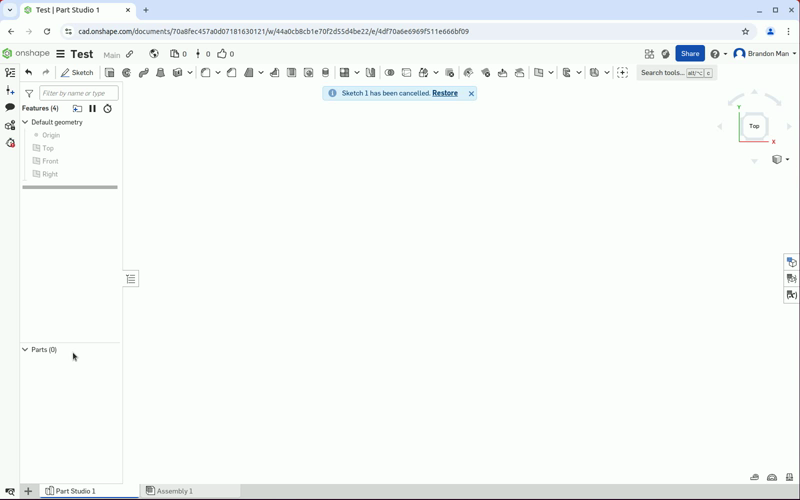
key(space)
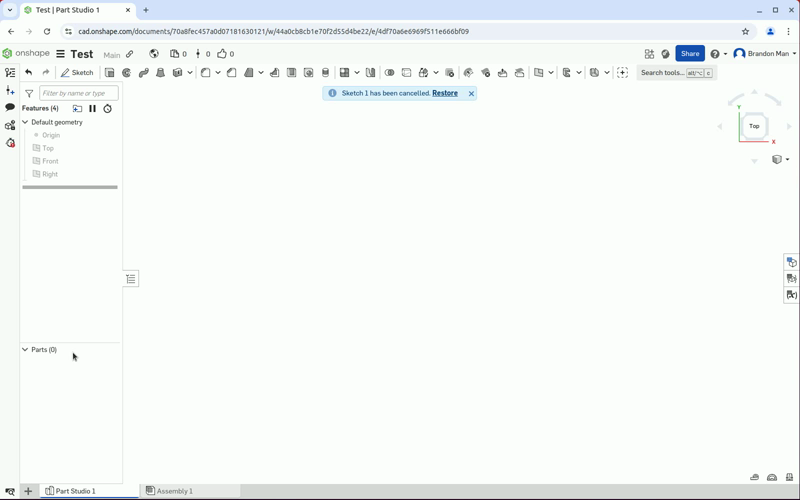
key_down(shift)
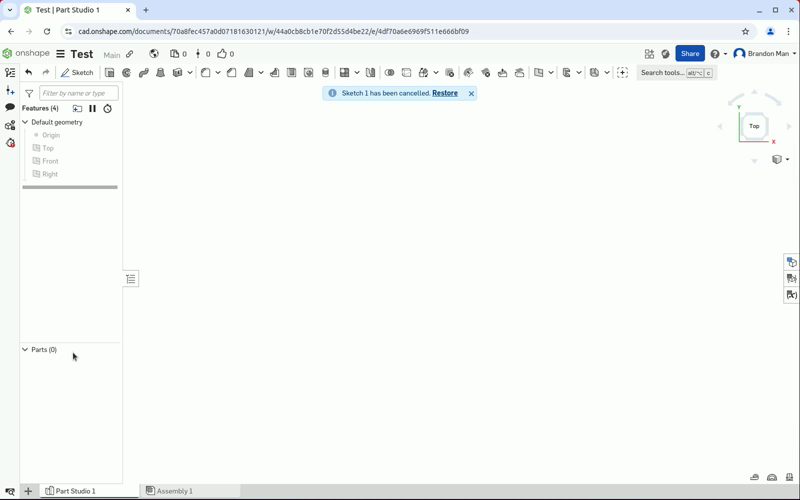
key(up)
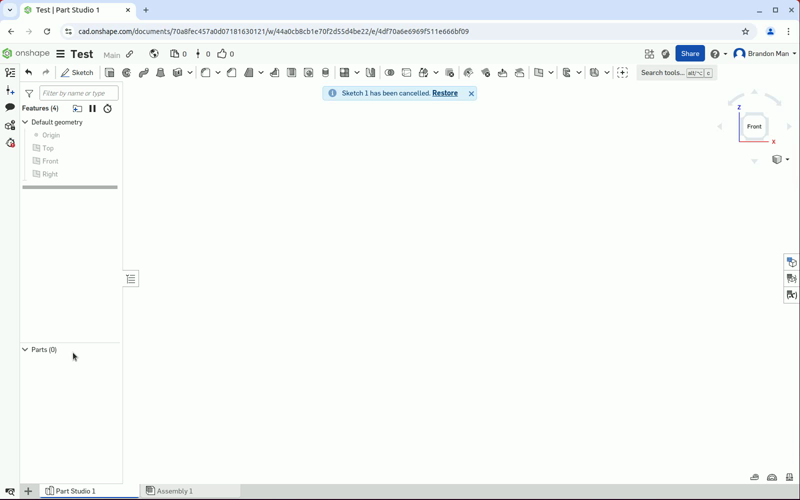
key_up(shift)
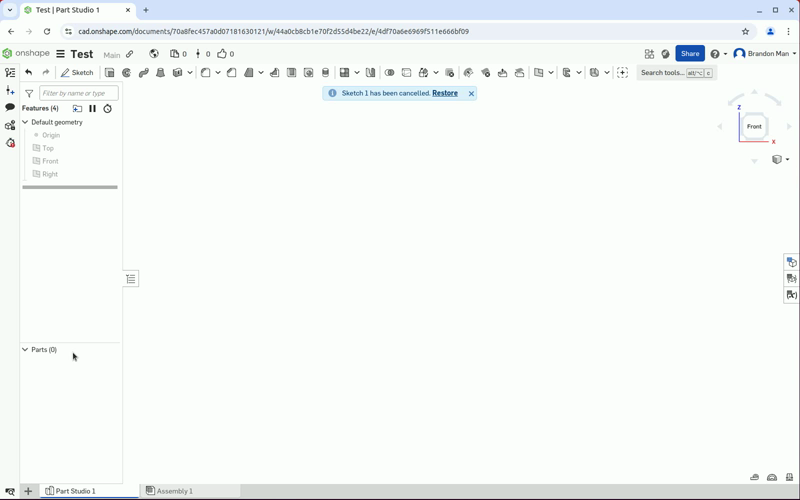
key(space)
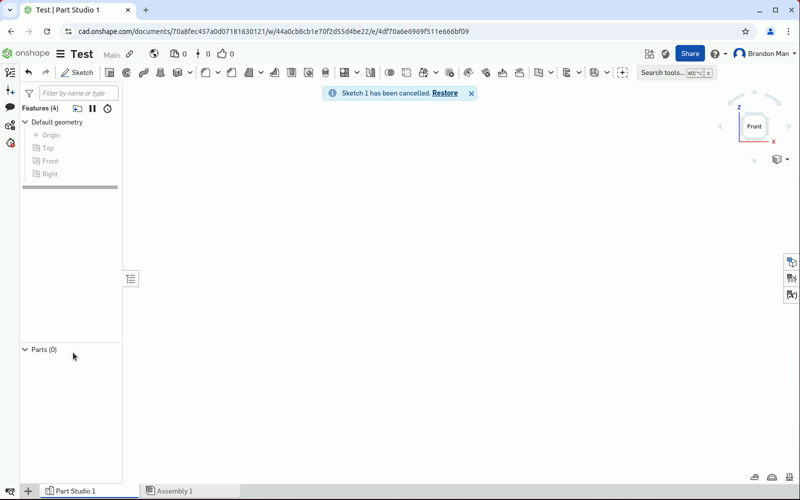
key_down(shift)
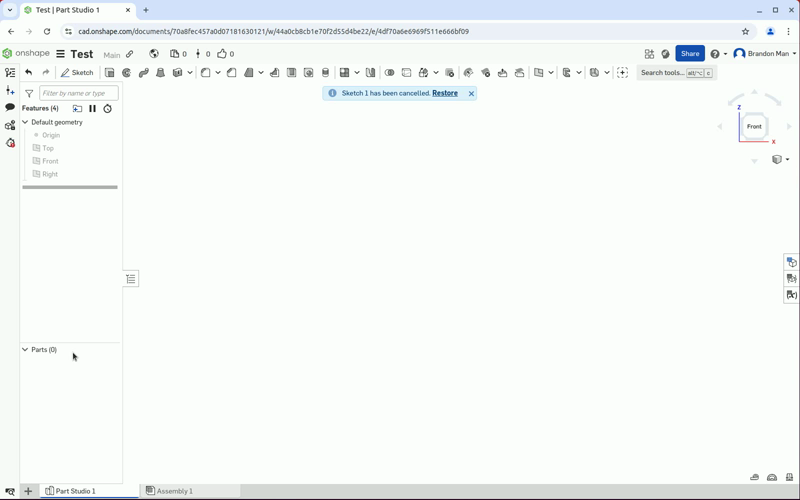
key(left)
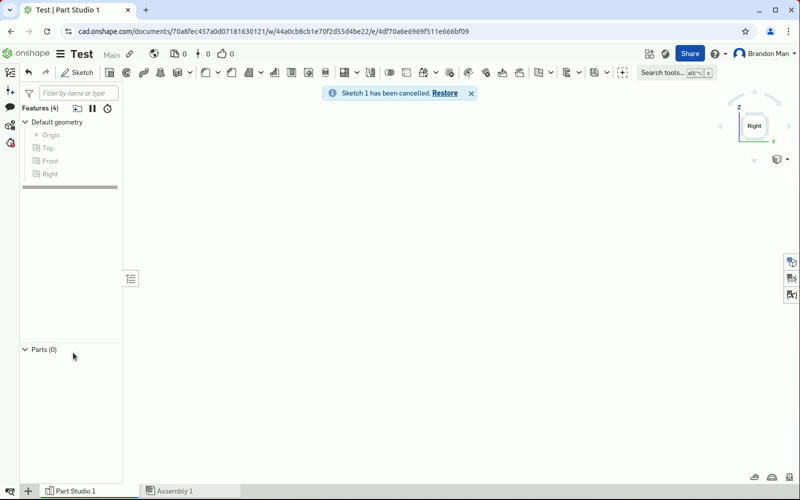
key_up(shift)
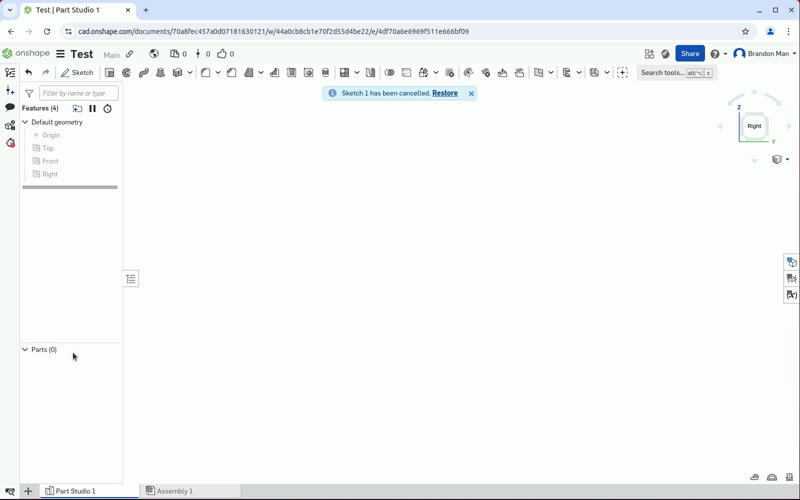
mouse_move(73, 352)
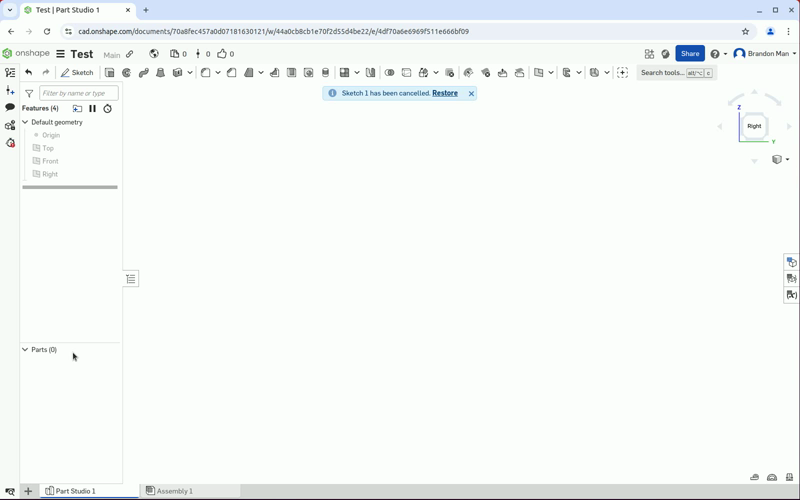
key(shift+y)
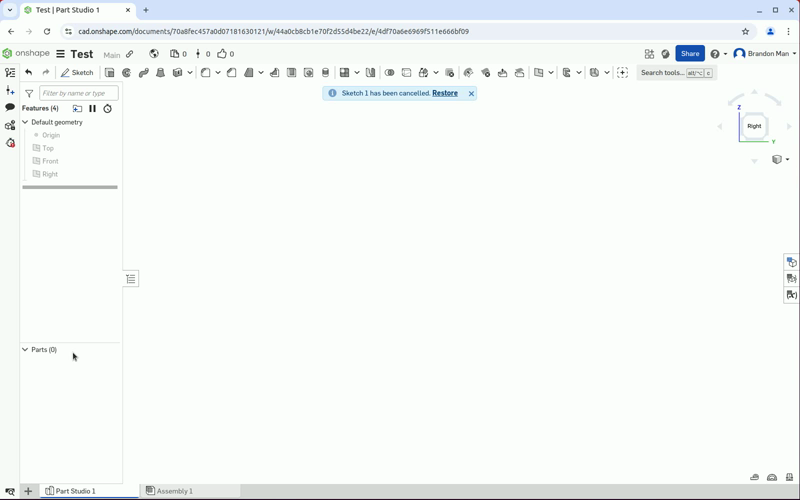
key(shift+s)
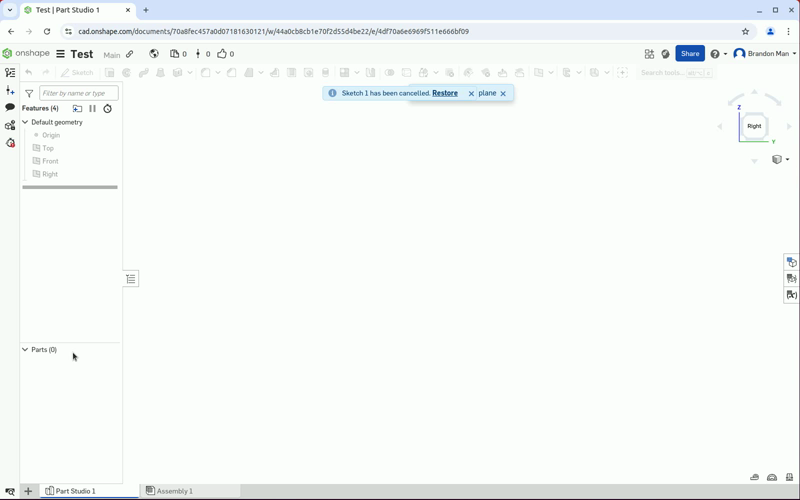
mouse_move(73, 176)
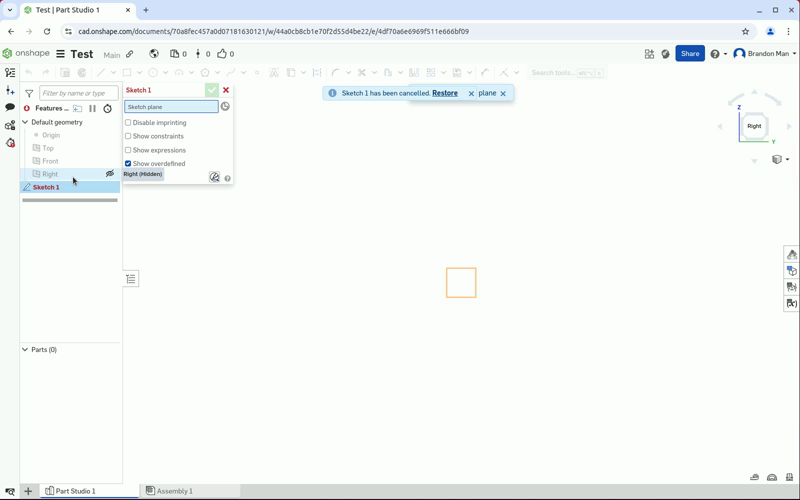
click(73, 176)
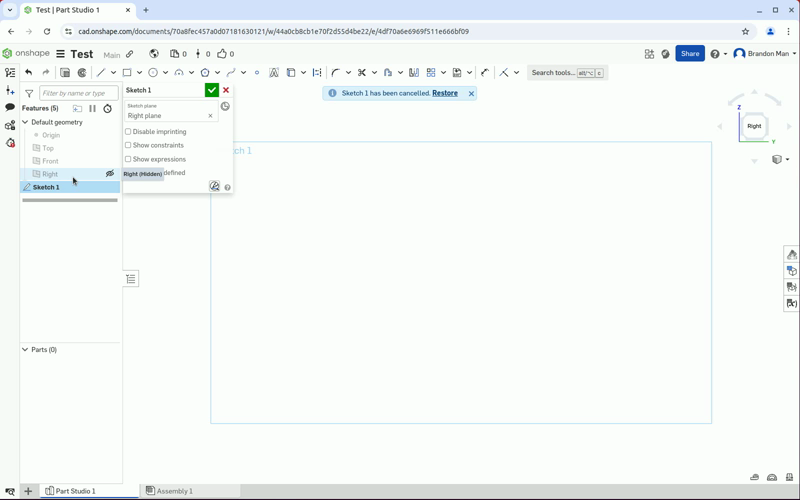
mouse_move(73, 352)
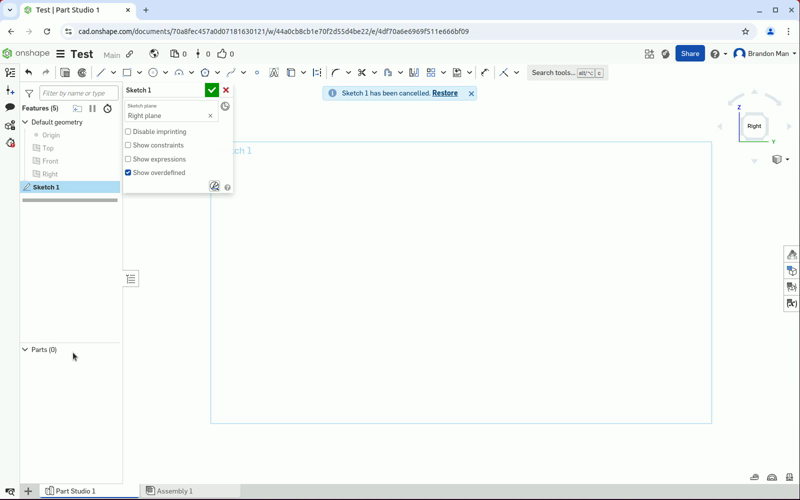
key(y)
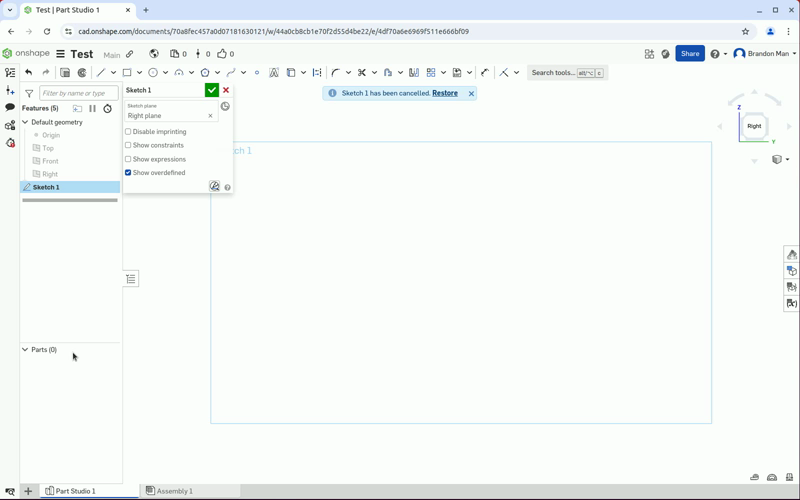
key(c)
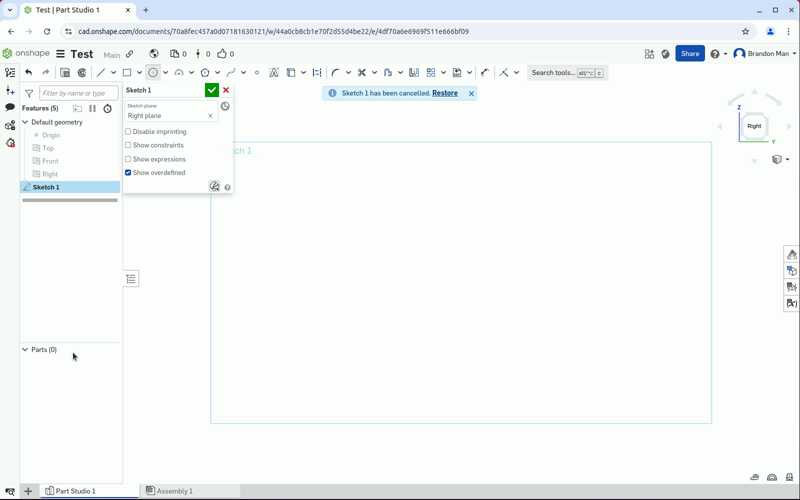
key_down(shift)
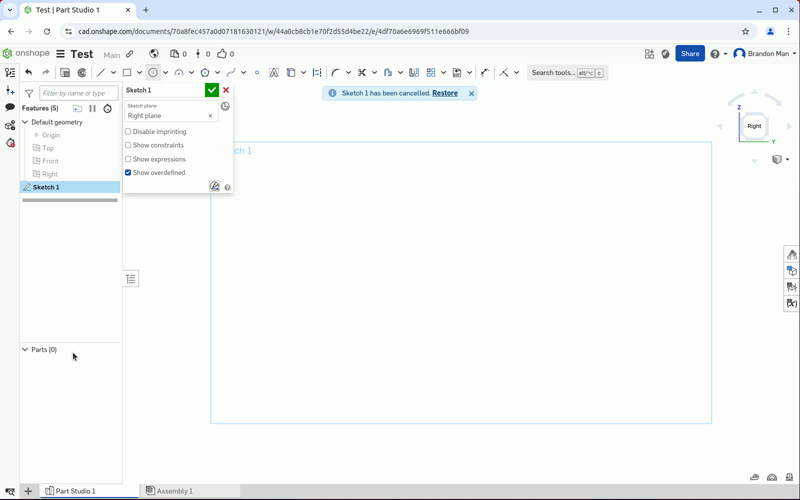
mouse_move(472, 292)
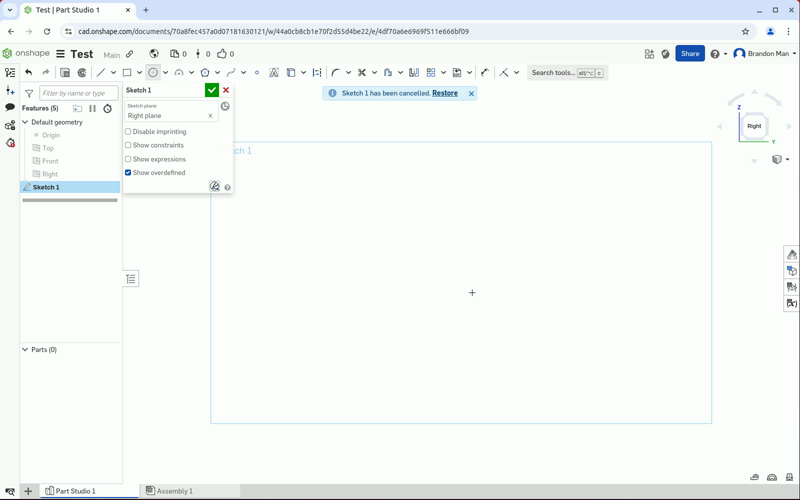
click(472, 292)
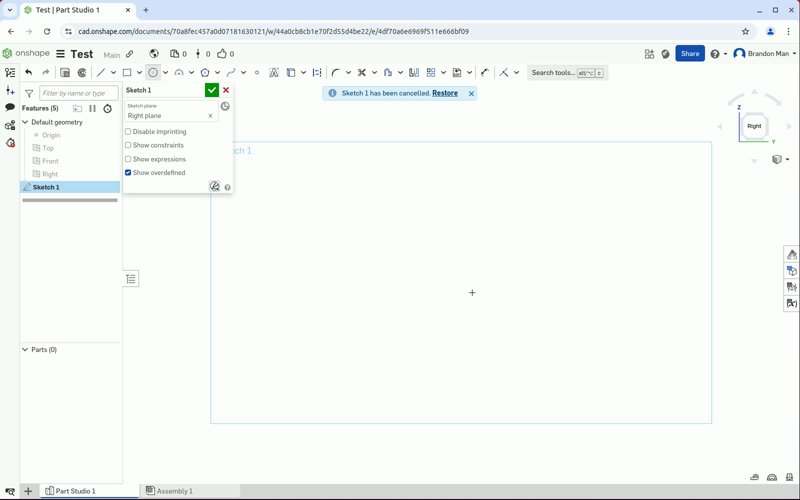
key_up(shift)
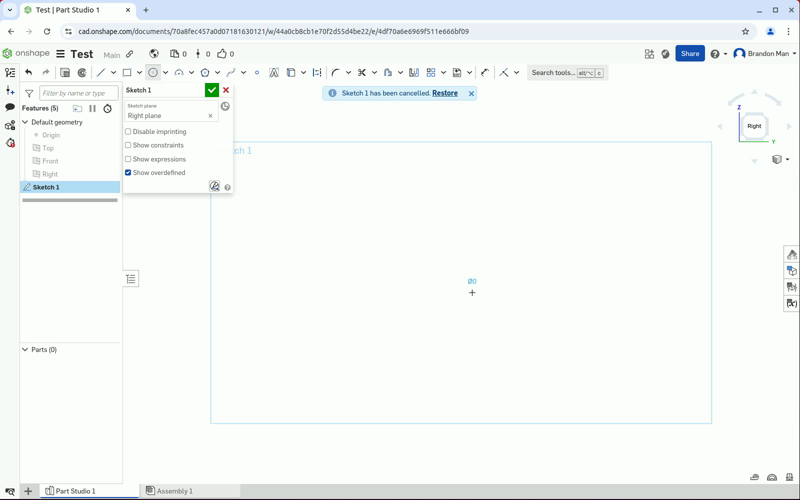
mouse_move(478, 292)
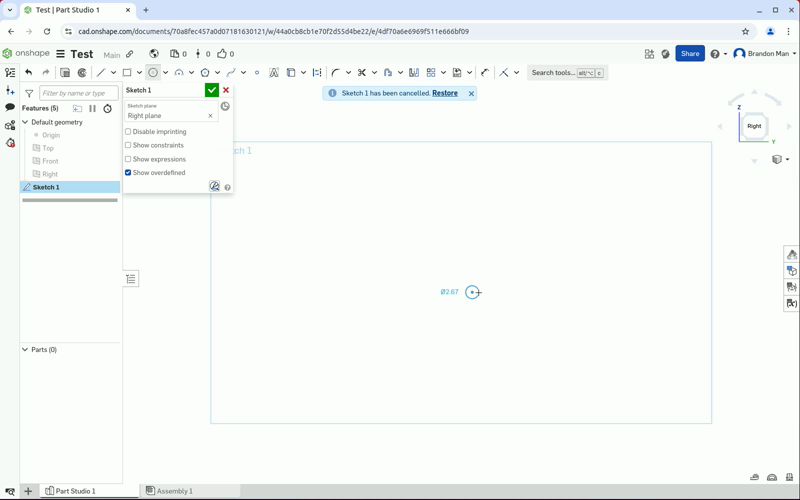
click(478, 292)
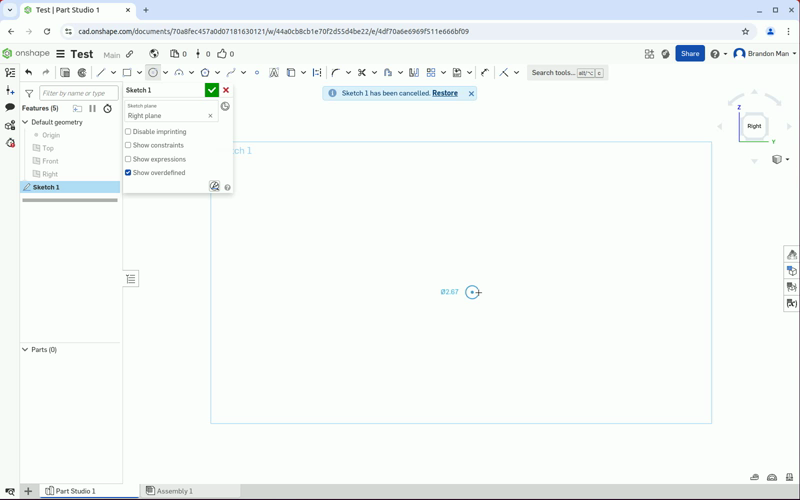
key(esc)
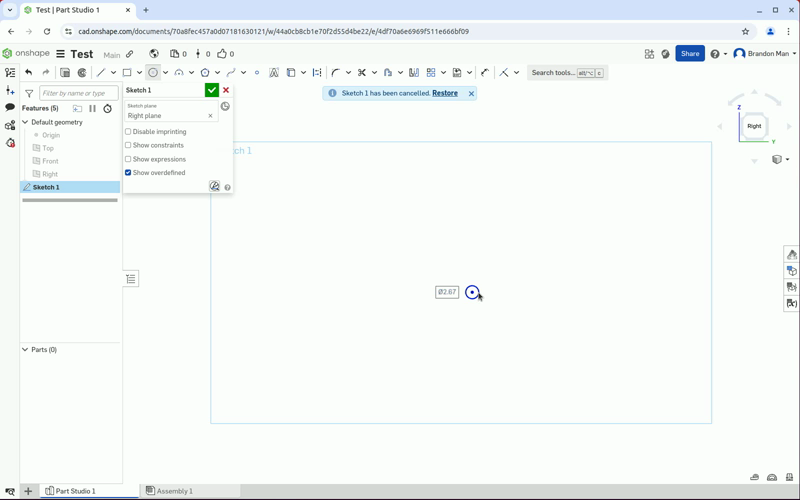
mouse_move(475, 291)
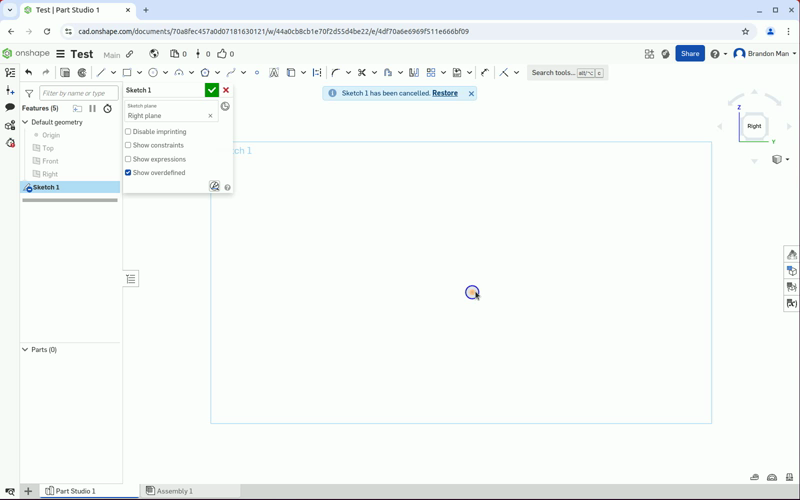
scroll(6)
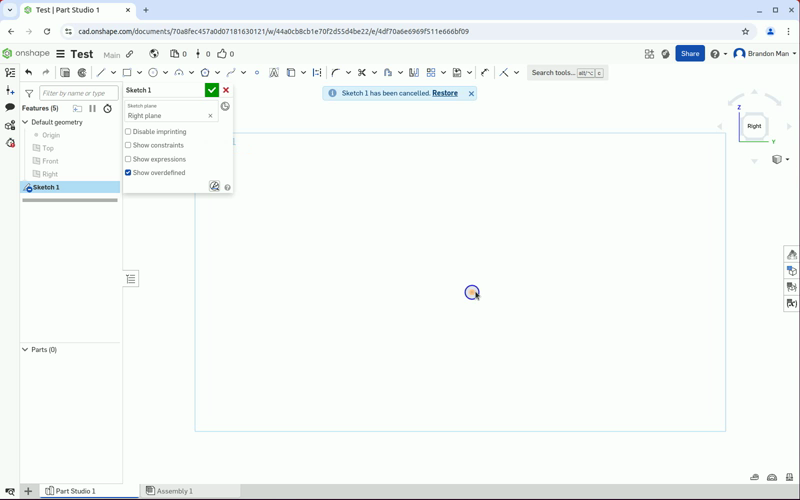
scroll(6)
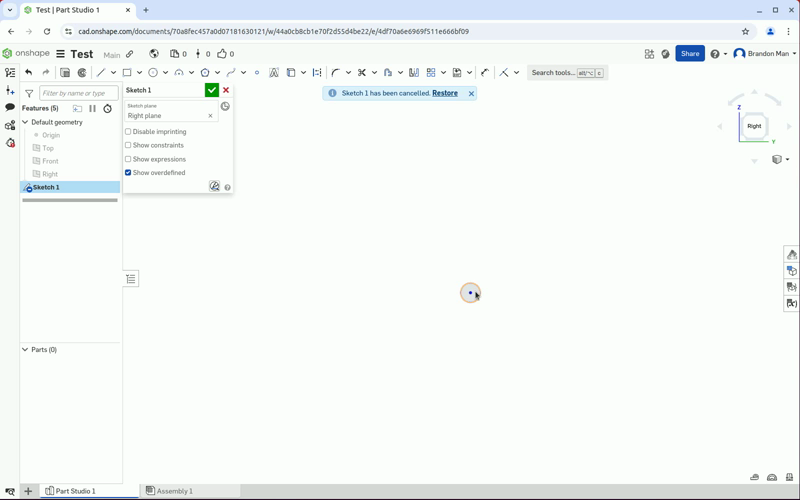
scroll(6)
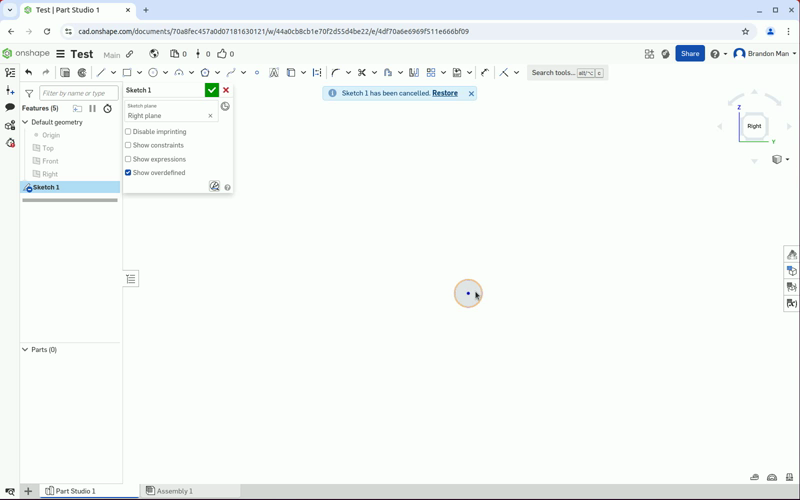
scroll(6)
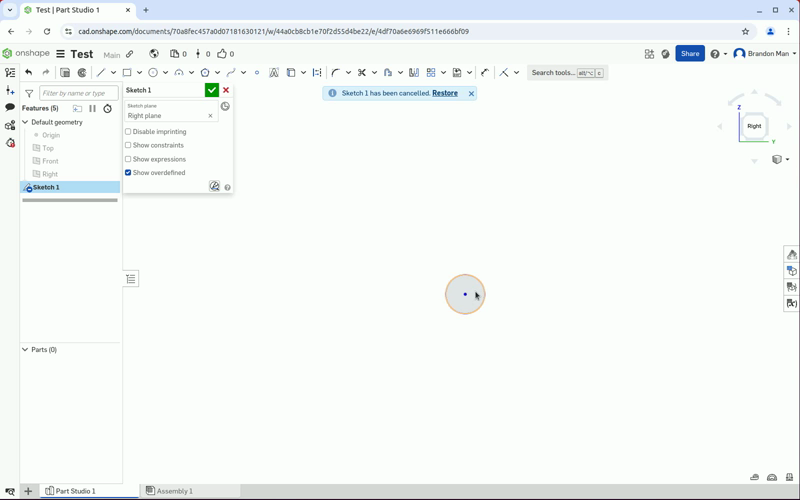
scroll(6)
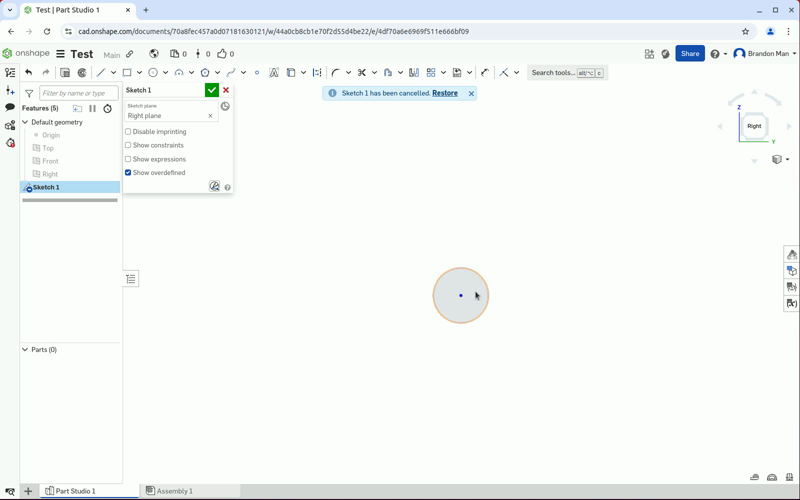
scroll(6)
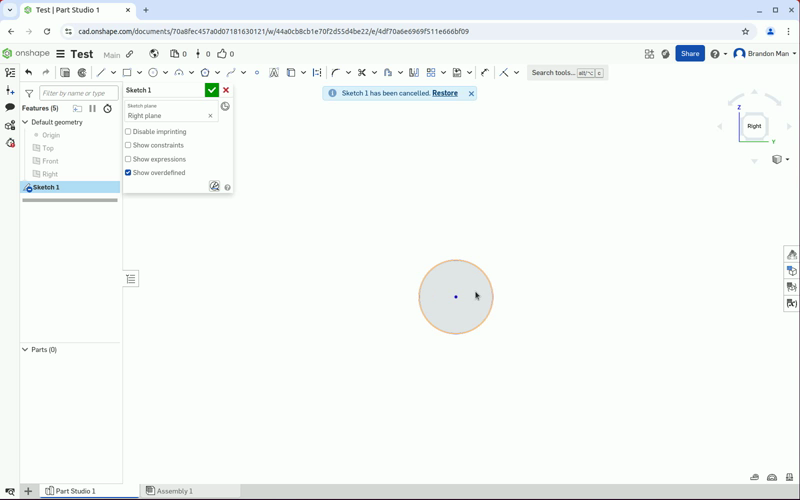
scroll(6)
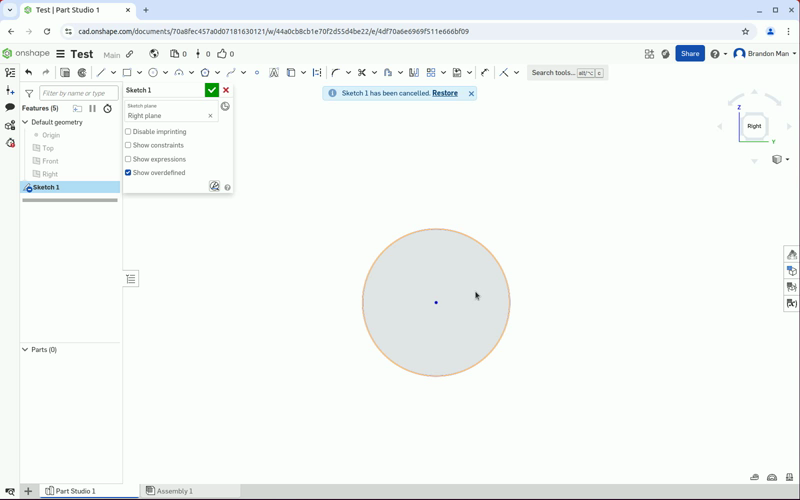
click(475, 291)
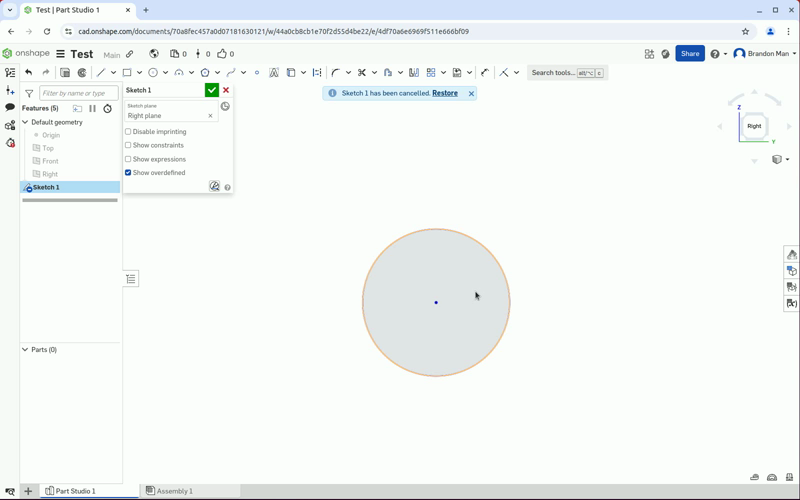
scroll(-6)
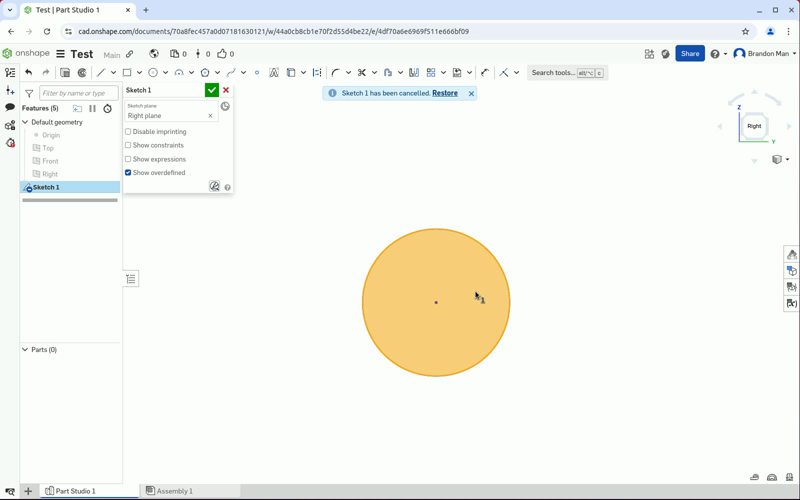
scroll(-6)
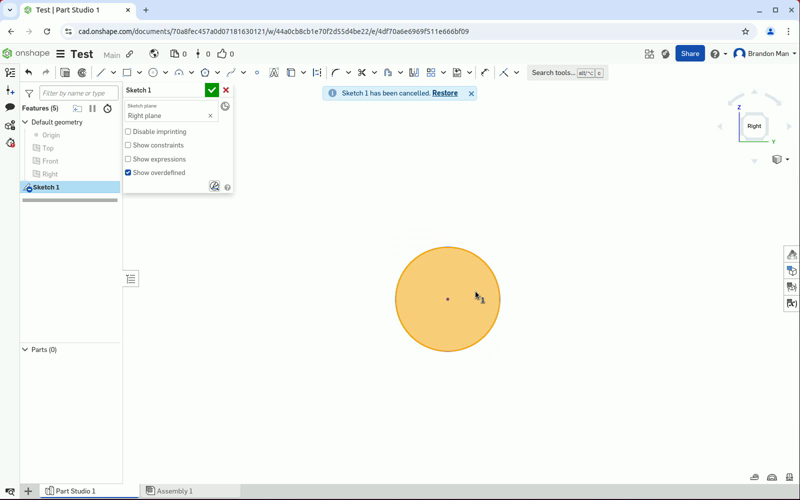
scroll(-6)
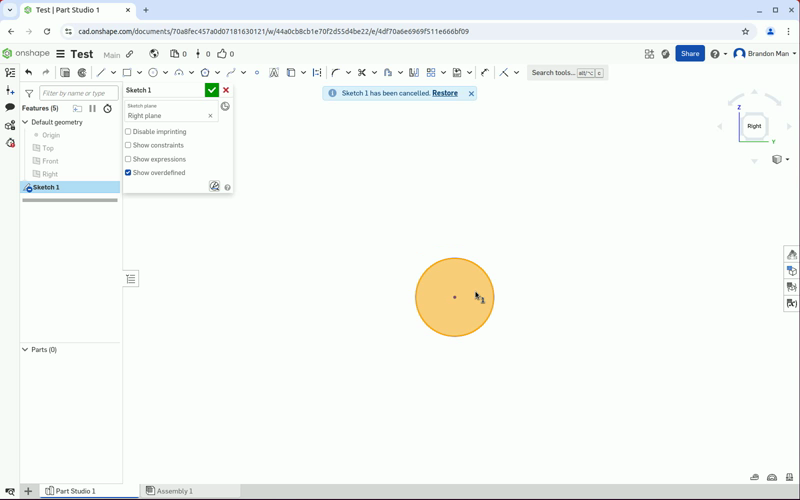
scroll(-6)
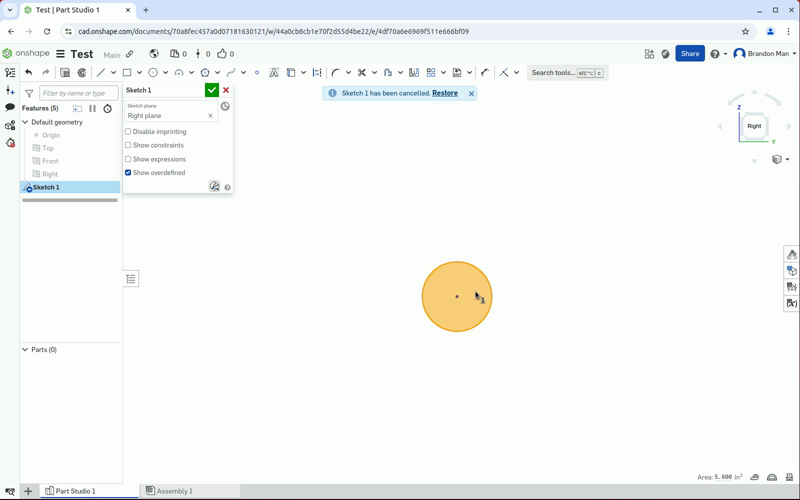
scroll(-6)
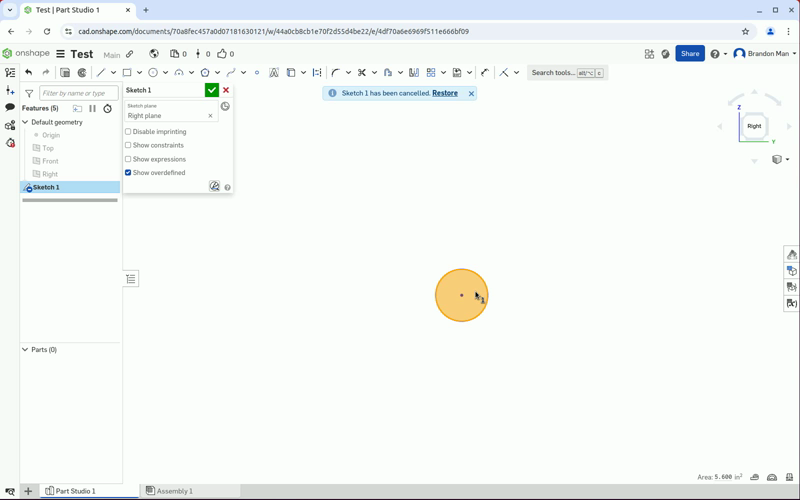
scroll(-6)
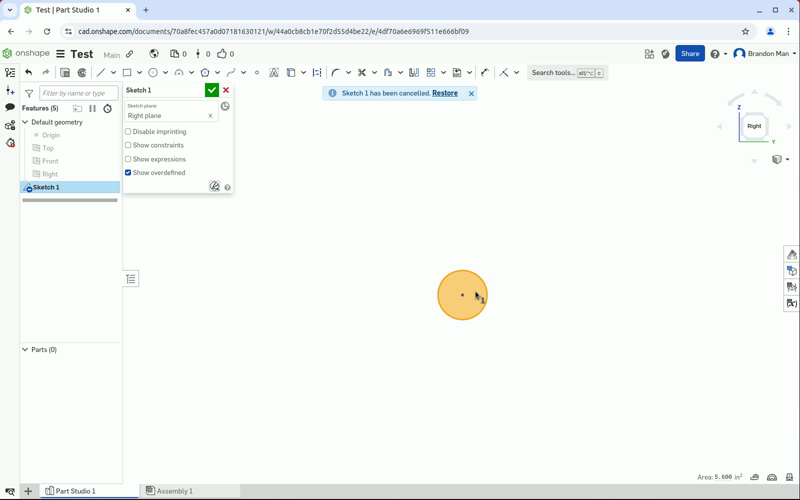
scroll(-6)
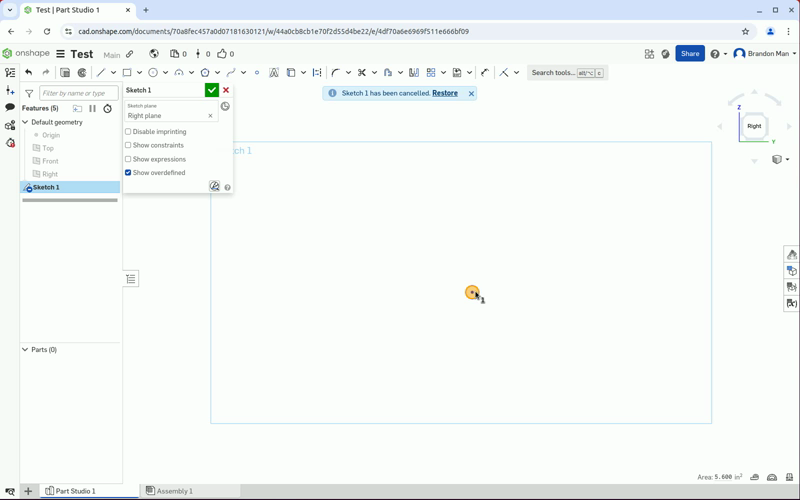
mouse_move(73, 352)
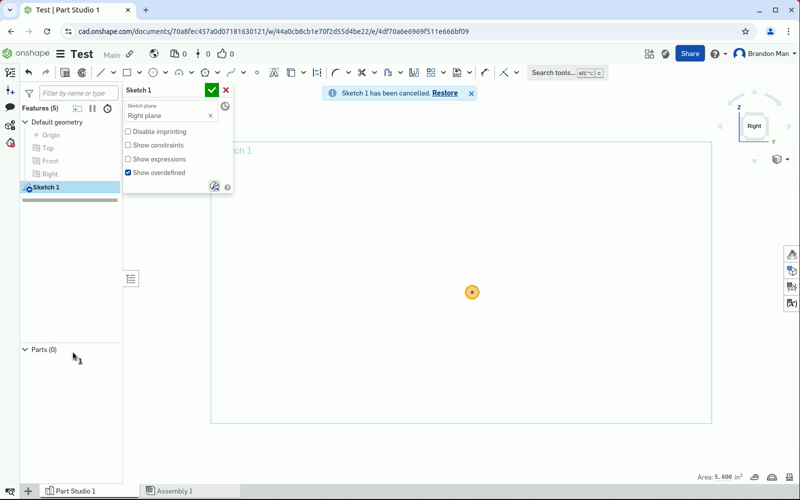
key(shift+y)
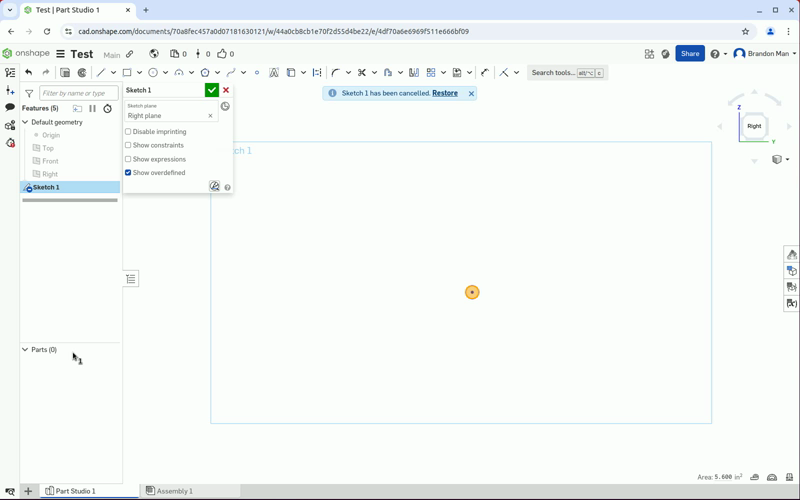
key(shift+e)
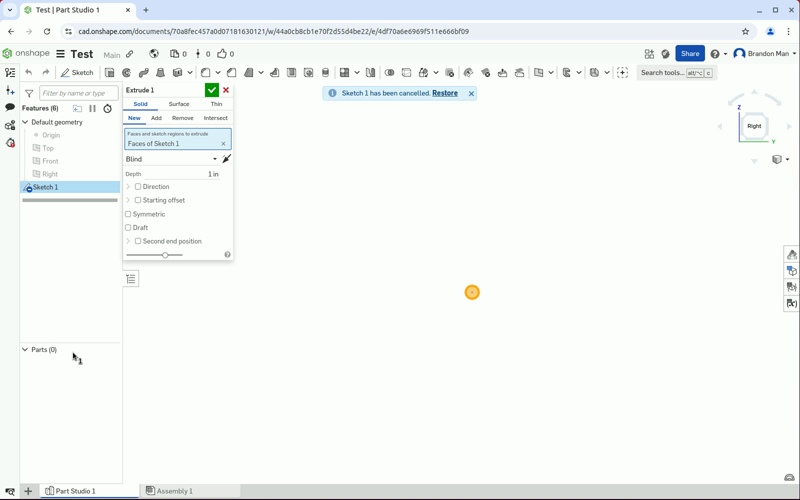
mouse_move(143, 106)
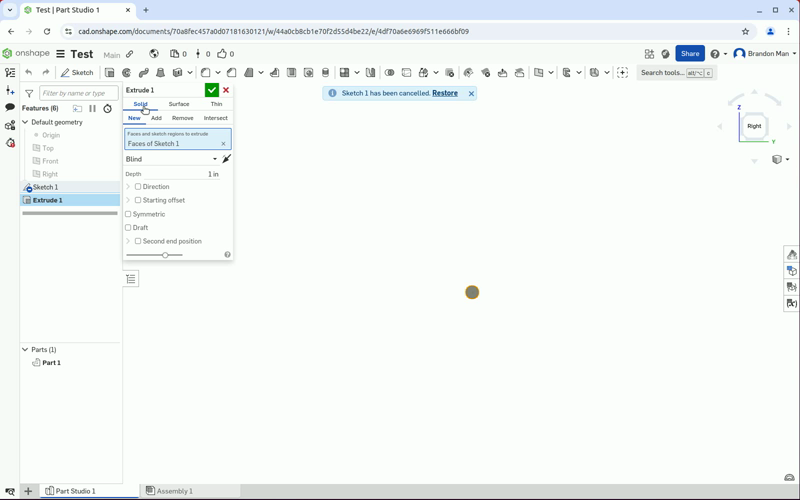
click(143, 106)
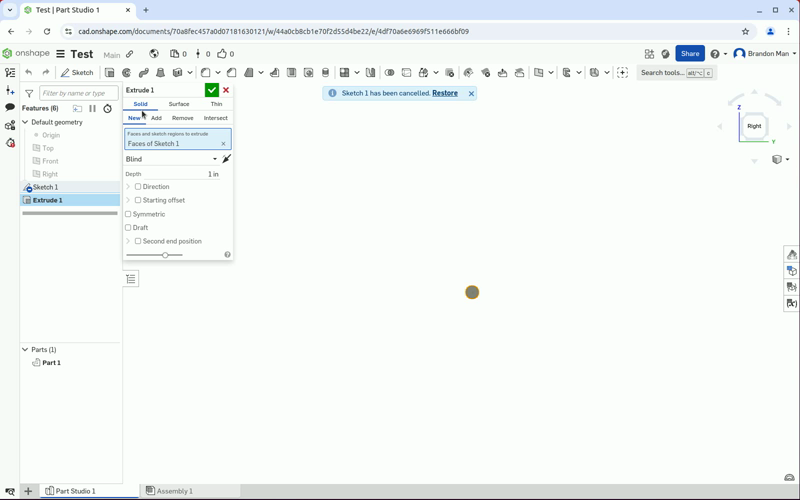
mouse_move(137, 120)
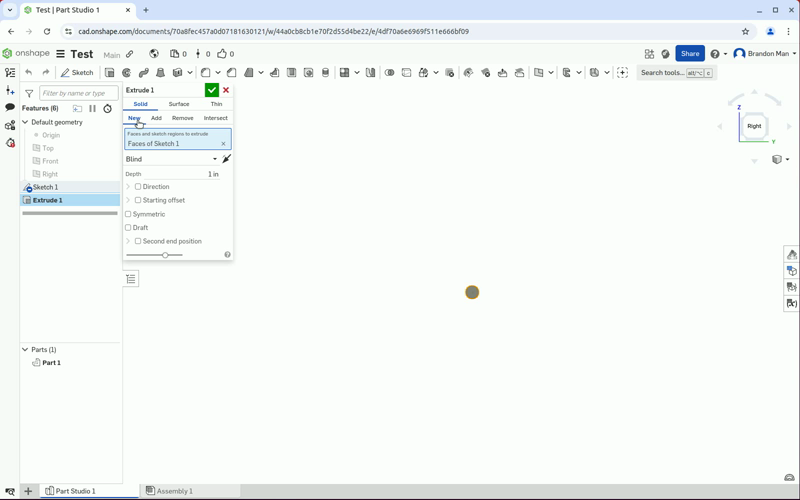
click(137, 120)
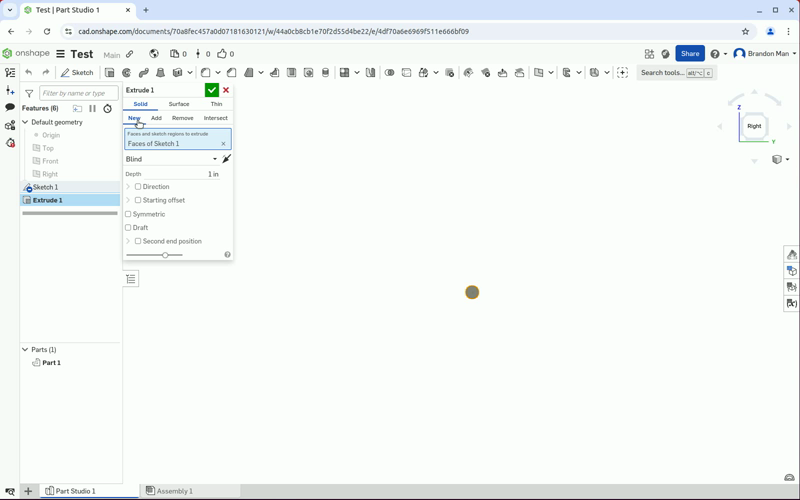
key(tab, 4)
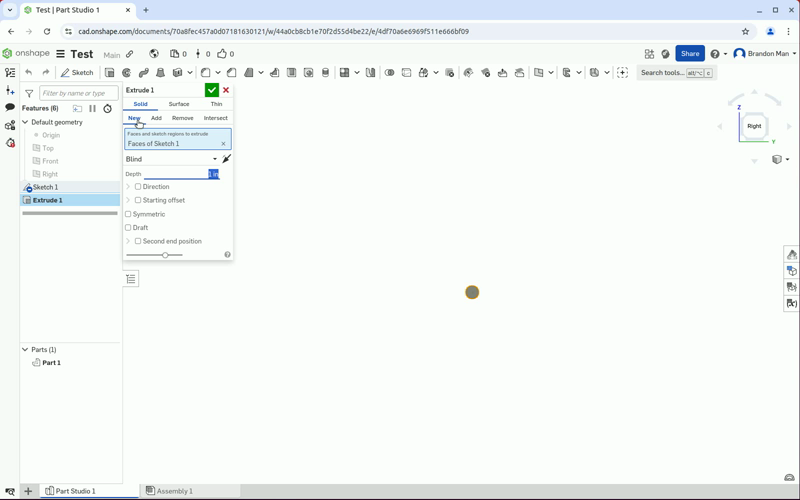
text(-23.108)
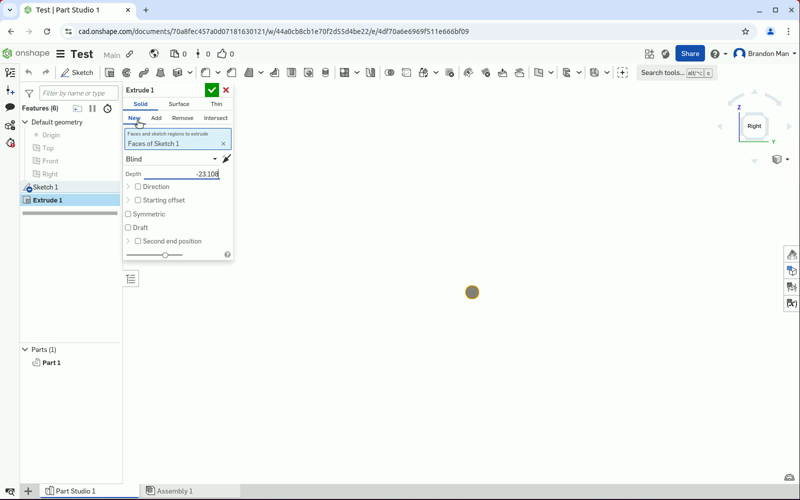
key(enter)
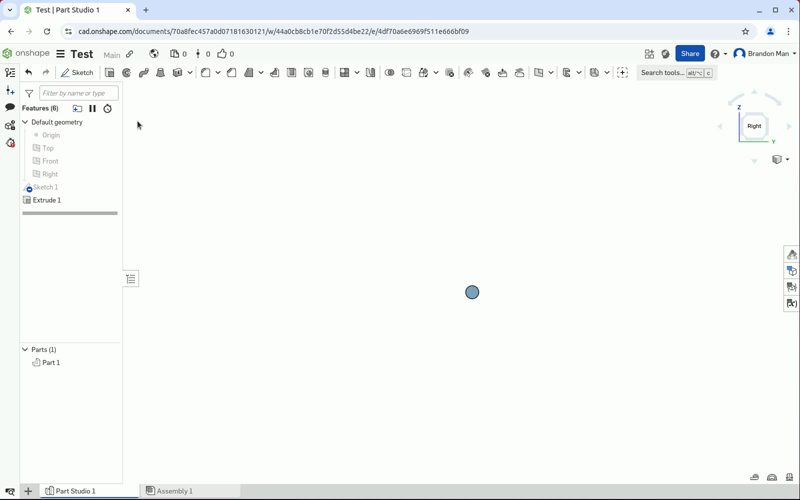
key(shift+h)
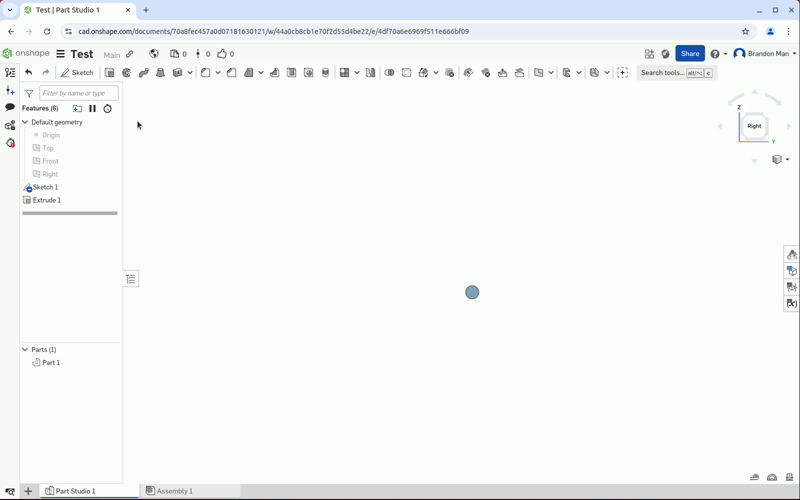
key(shift+h)
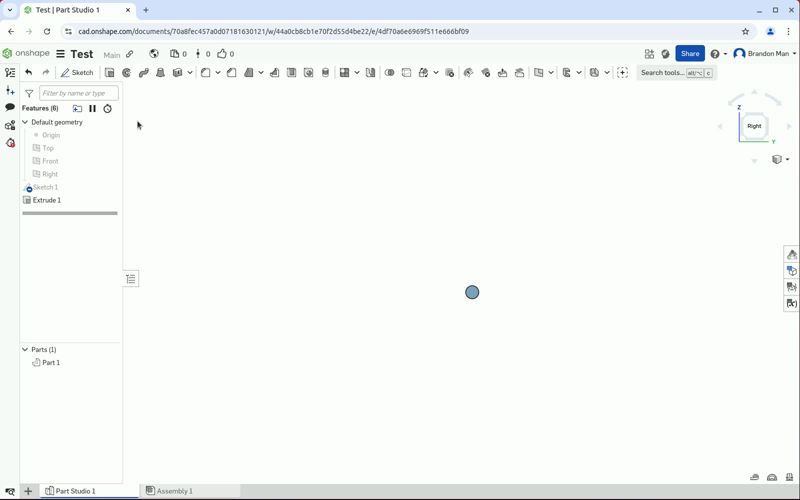
mouse_move(73, 189)
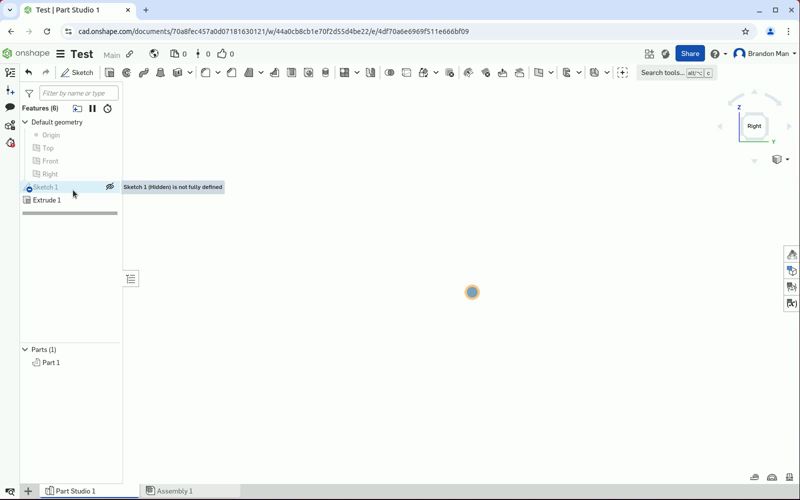
click(73, 189)
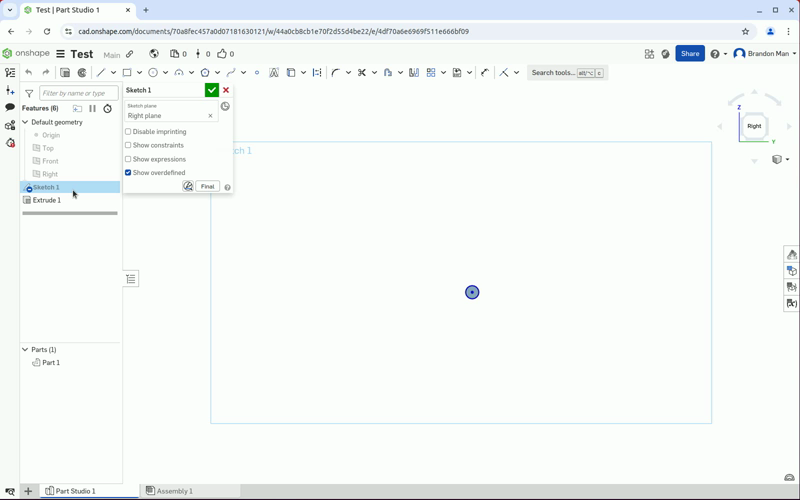
mouse_move(229, 92)
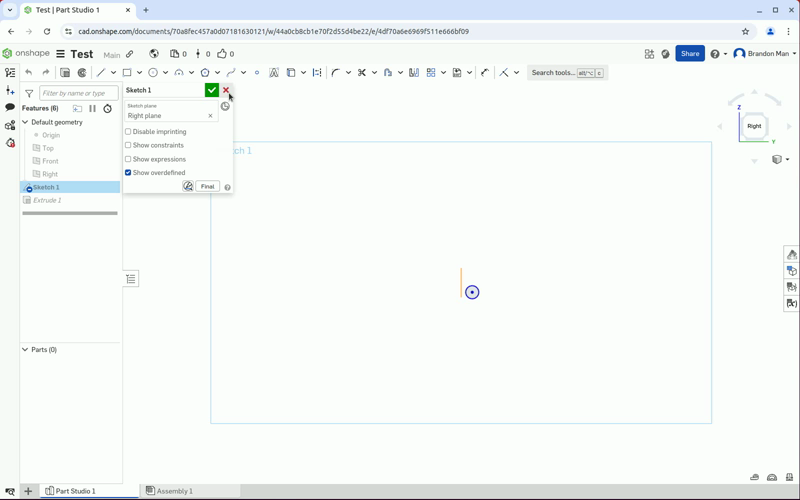
click(229, 92)
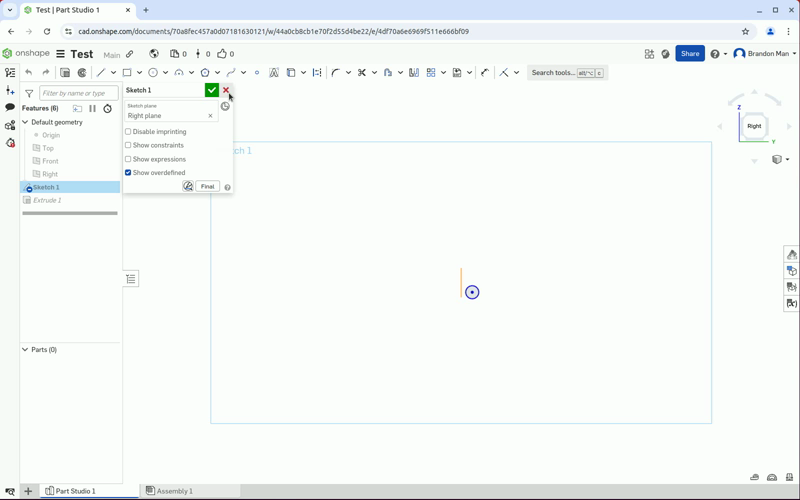
key(shift+s)
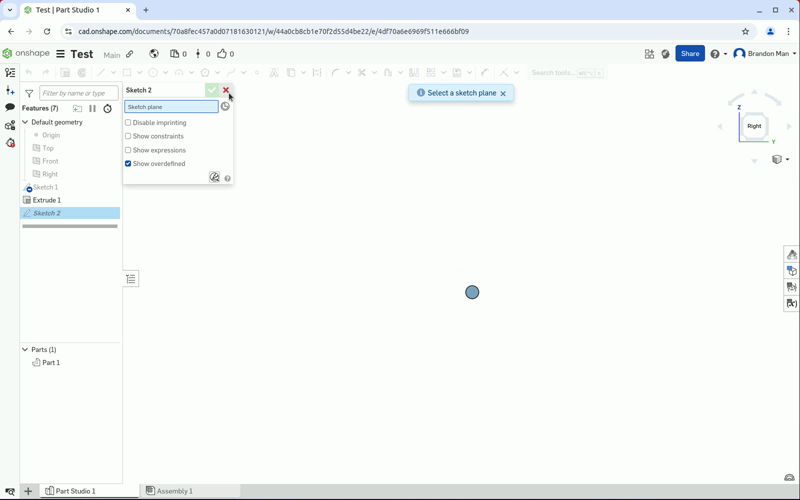
mouse_move(73, 176)
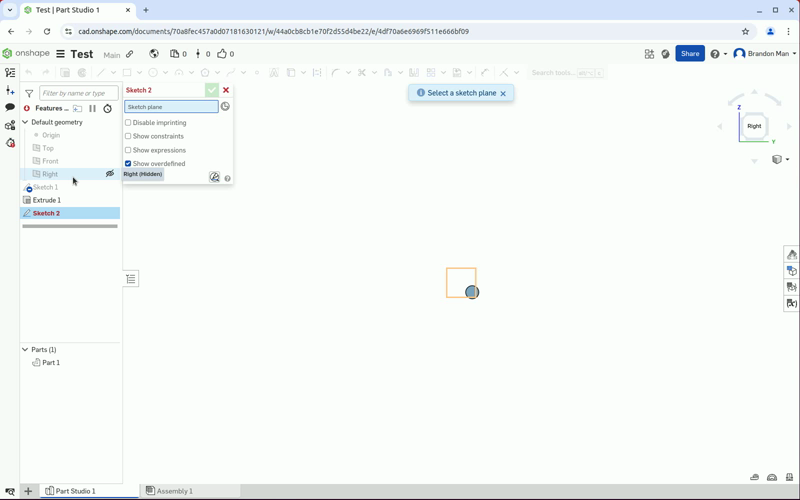
click(73, 176)
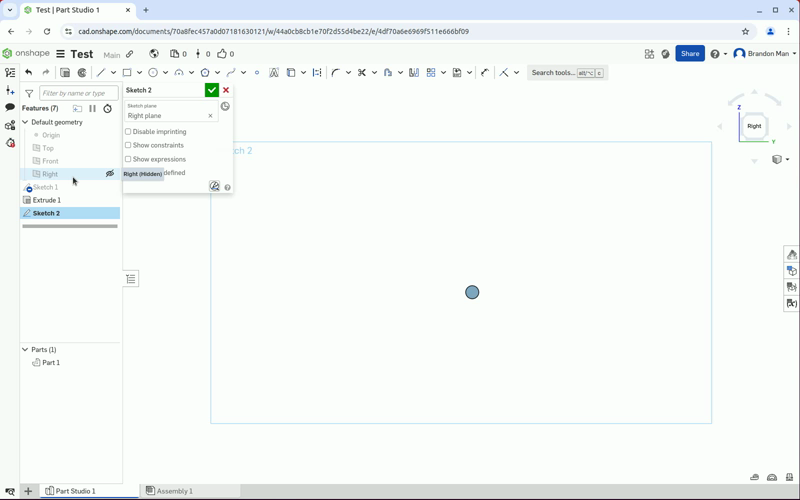
mouse_move(73, 352)
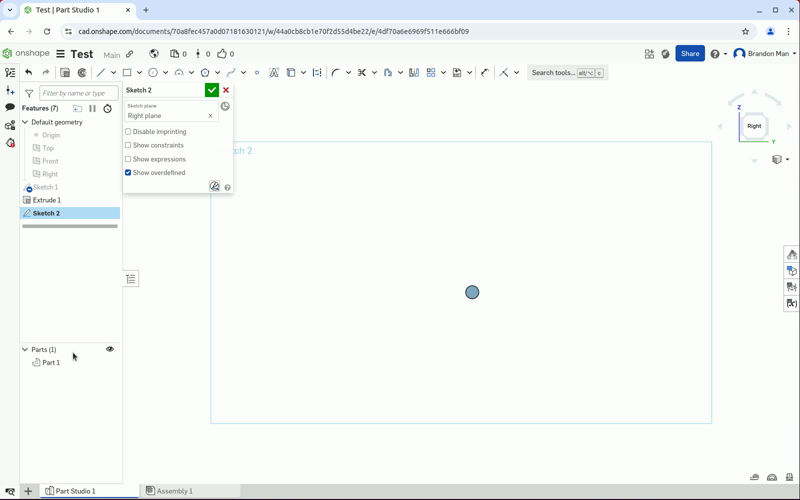
key(y)
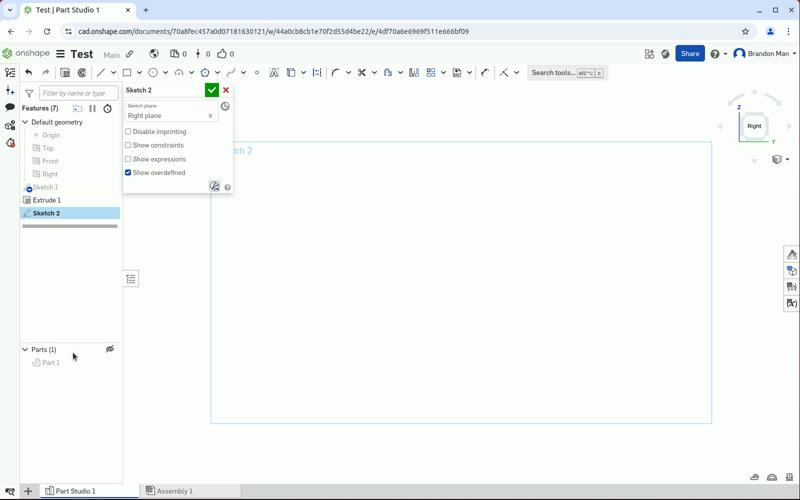
key(c)
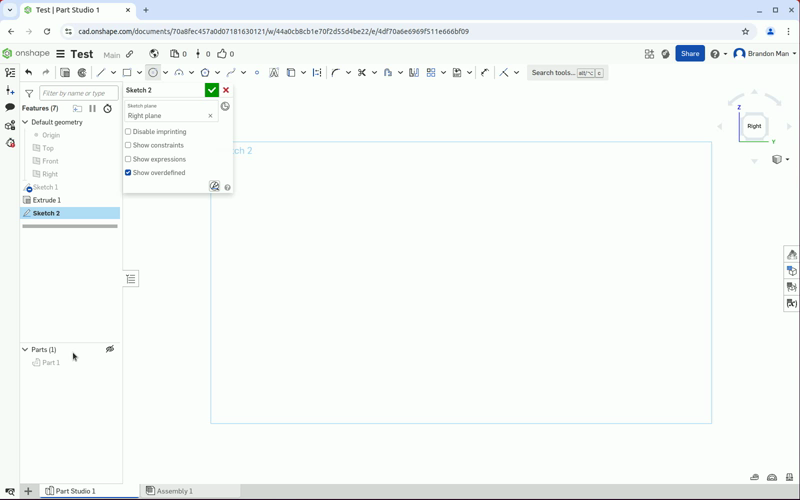
key_down(shift)
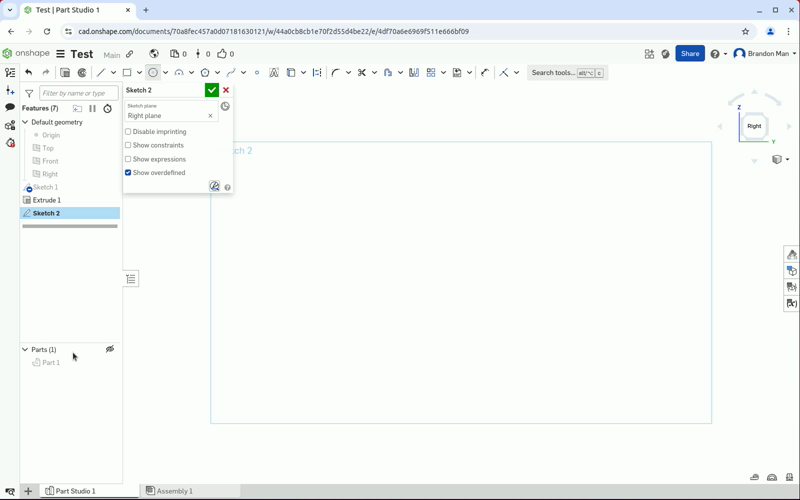
mouse_move(471, 292)
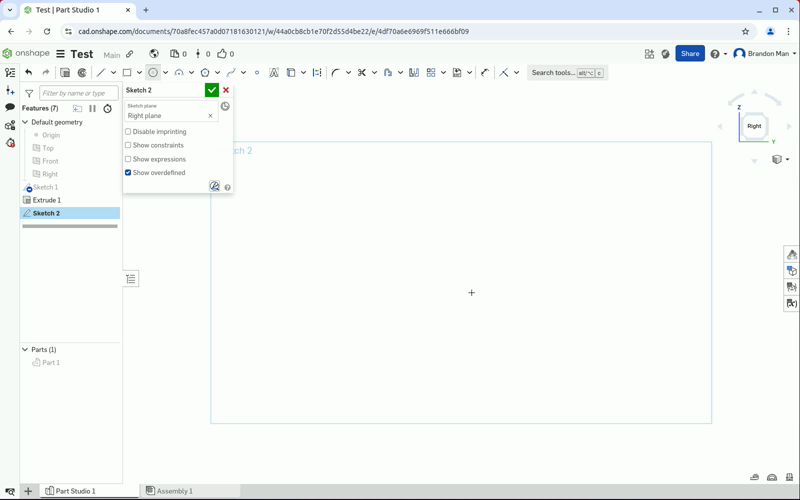
click(471, 292)
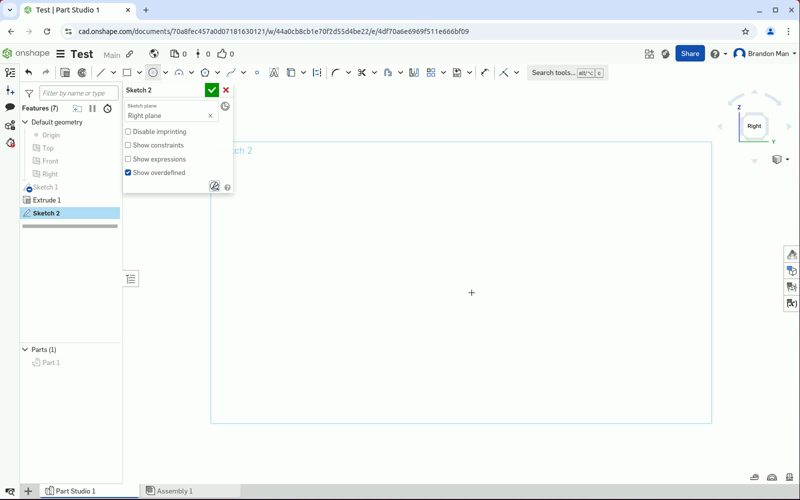
key_up(shift)
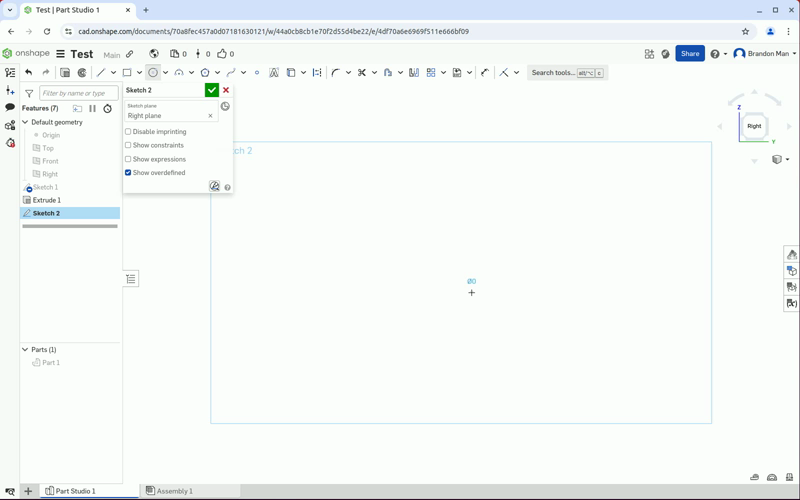
mouse_move(474, 292)
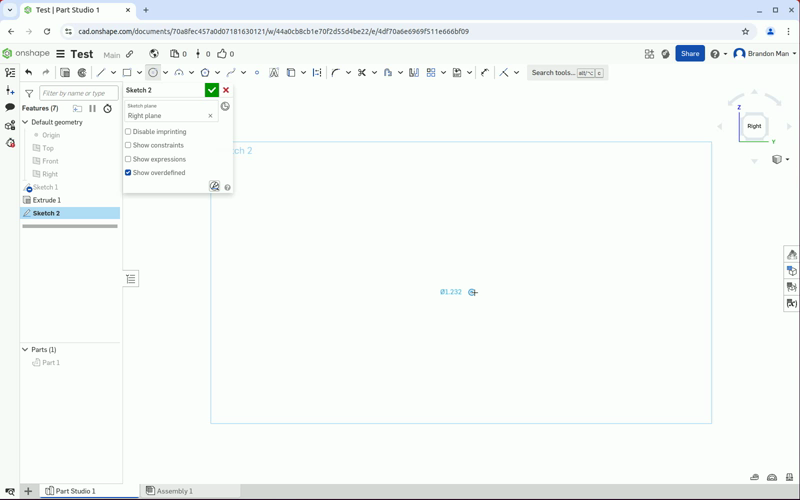
click(474, 292)
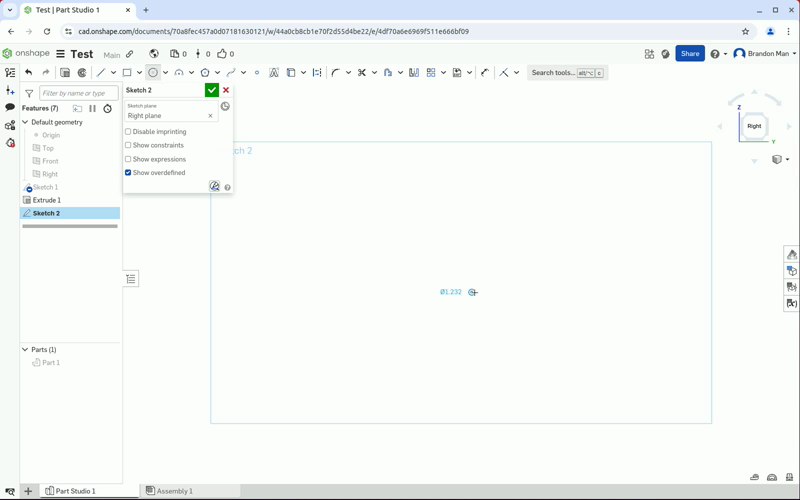
key(esc)
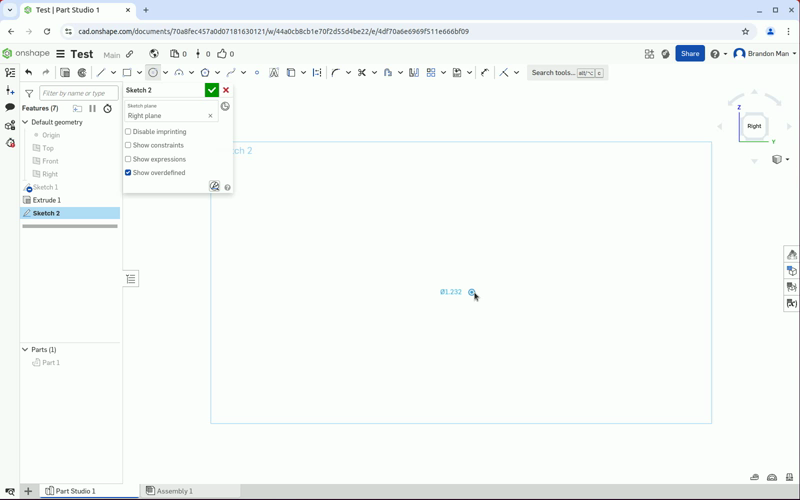
mouse_move(469, 293)
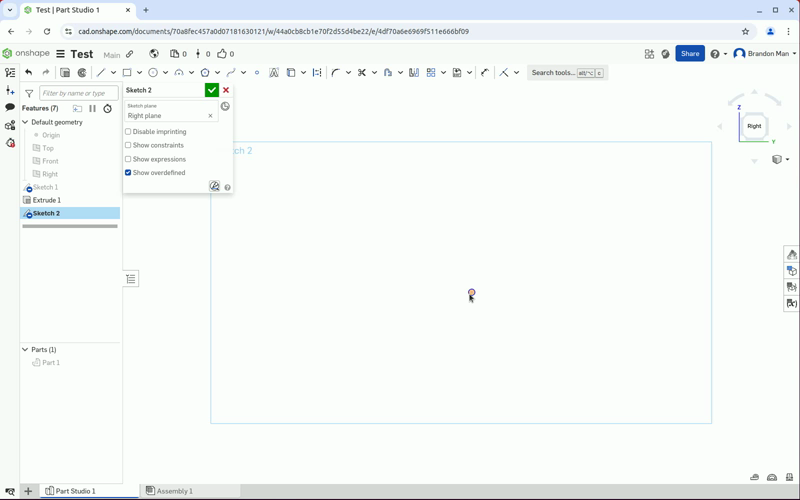
scroll(6)
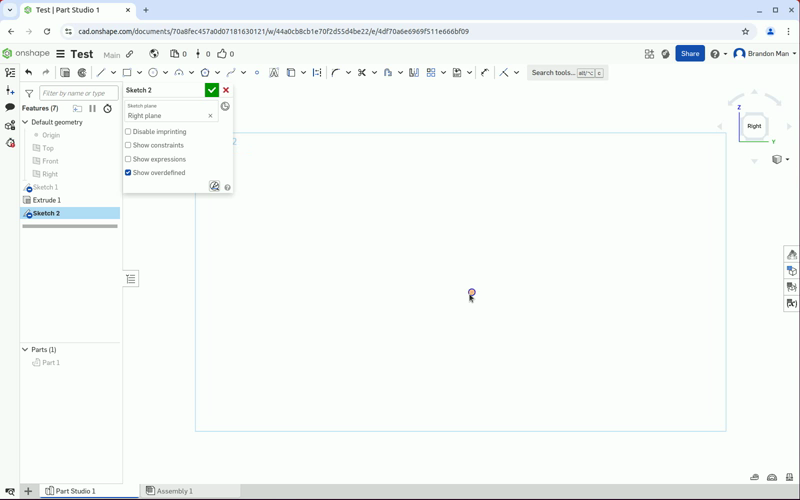
scroll(6)
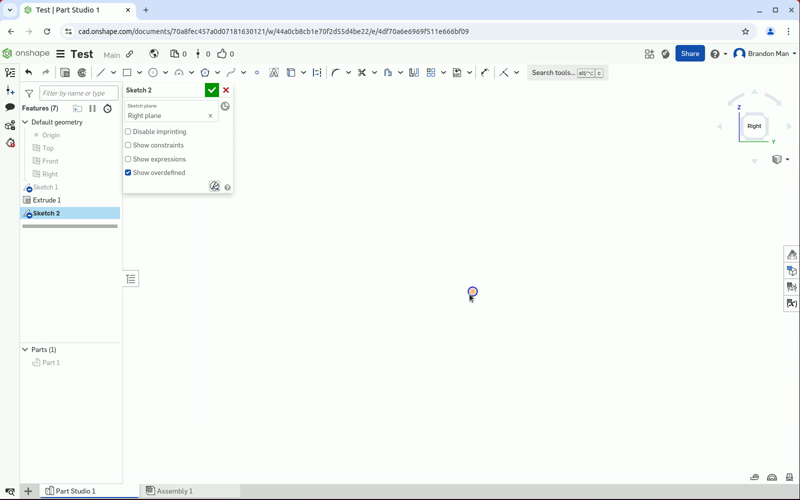
scroll(6)
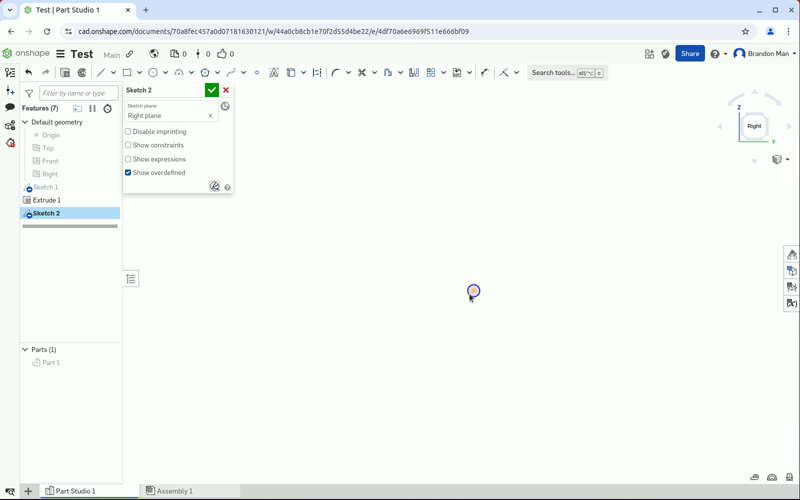
scroll(6)
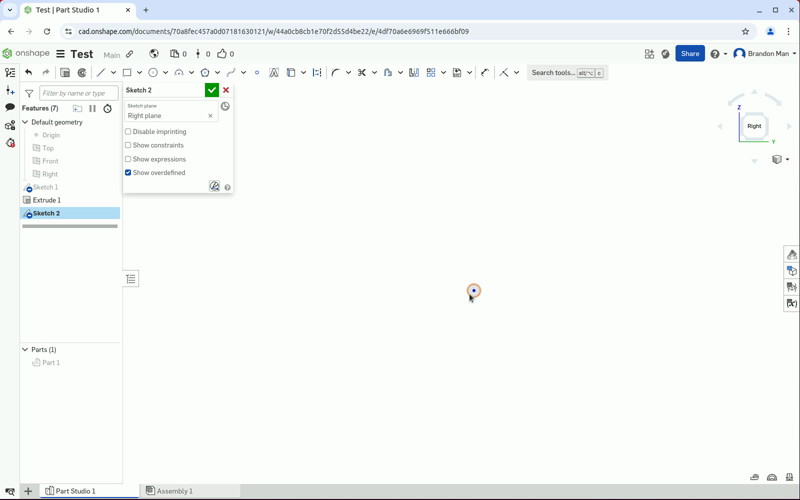
scroll(6)
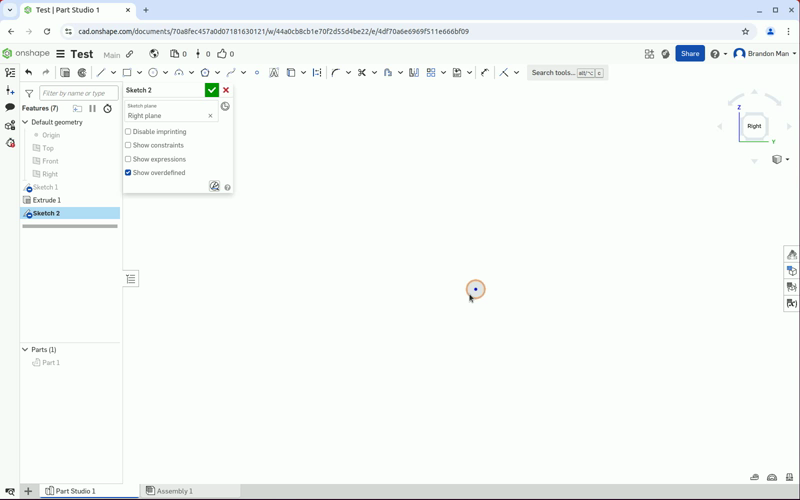
scroll(6)
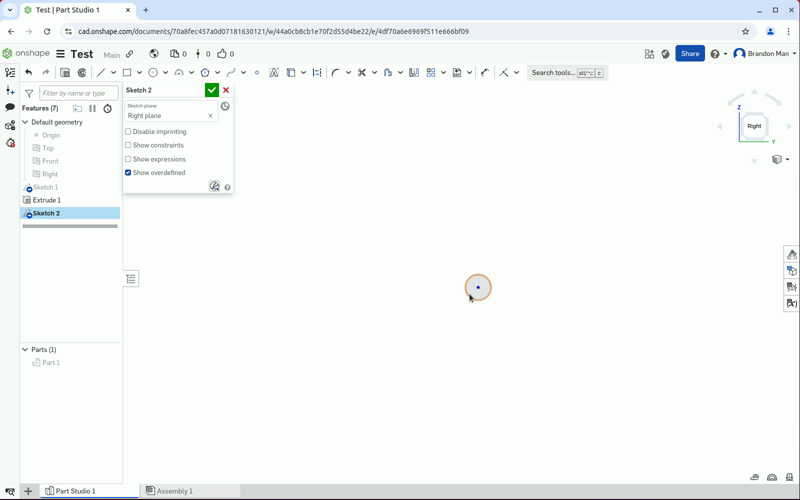
scroll(6)
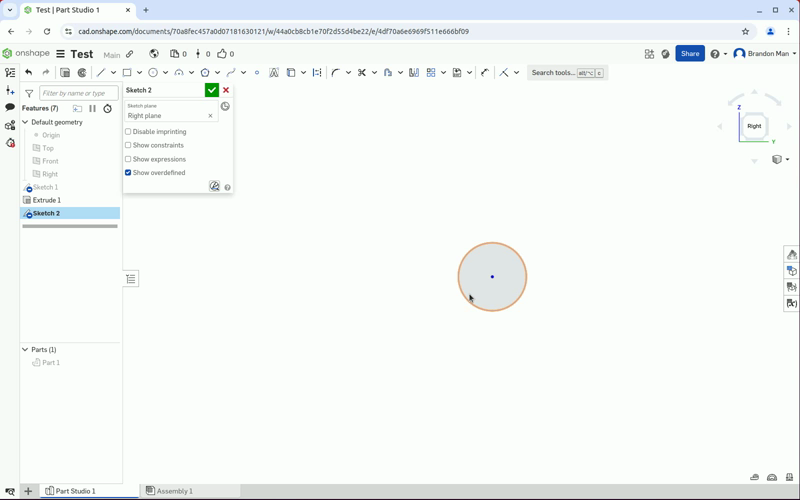
click(469, 293)
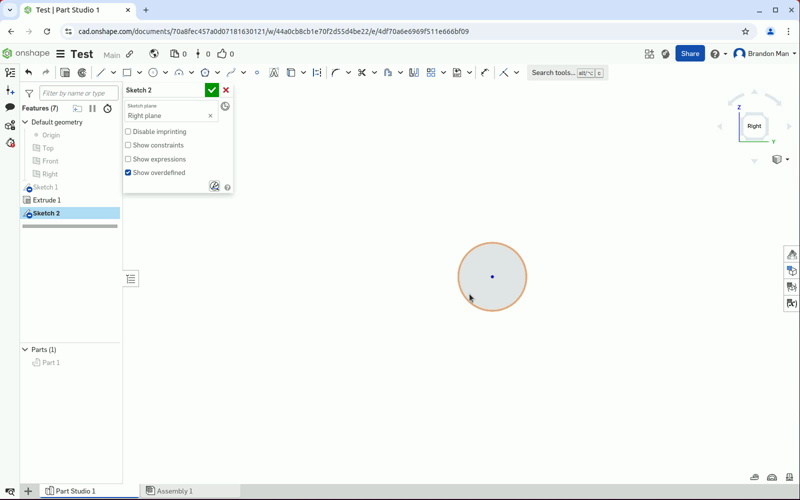
scroll(-6)
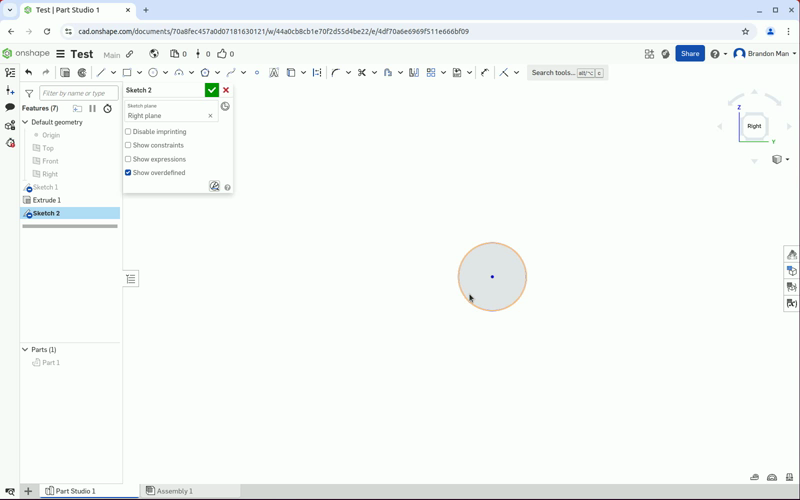
scroll(-6)
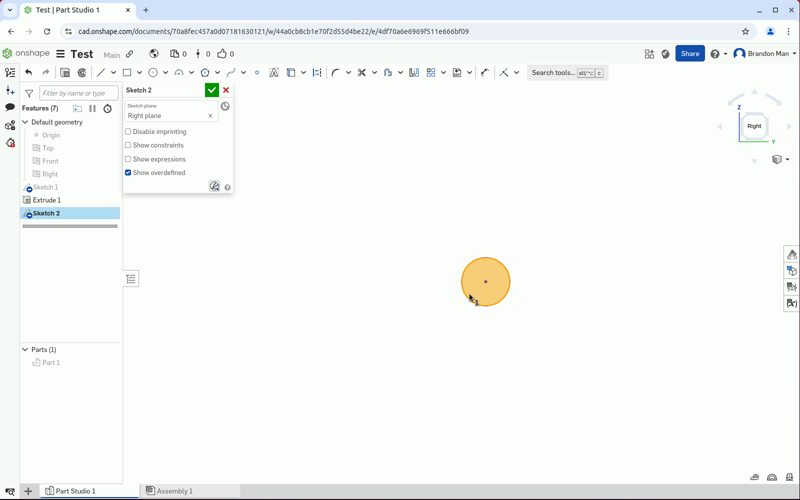
scroll(-6)
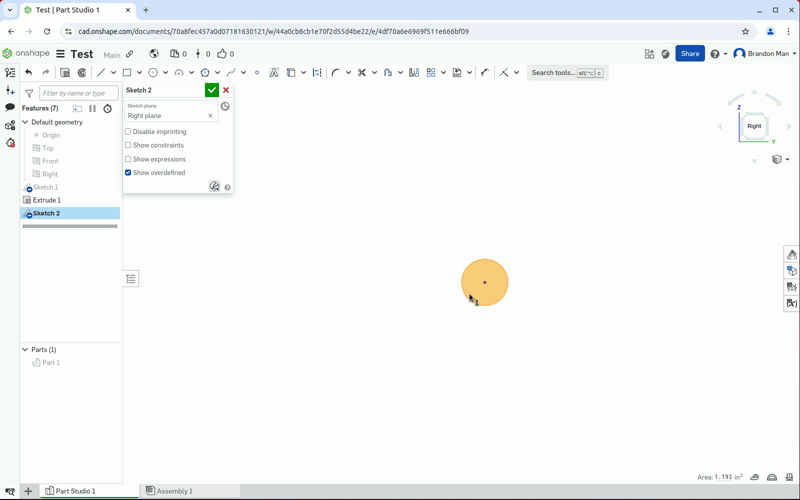
scroll(-6)
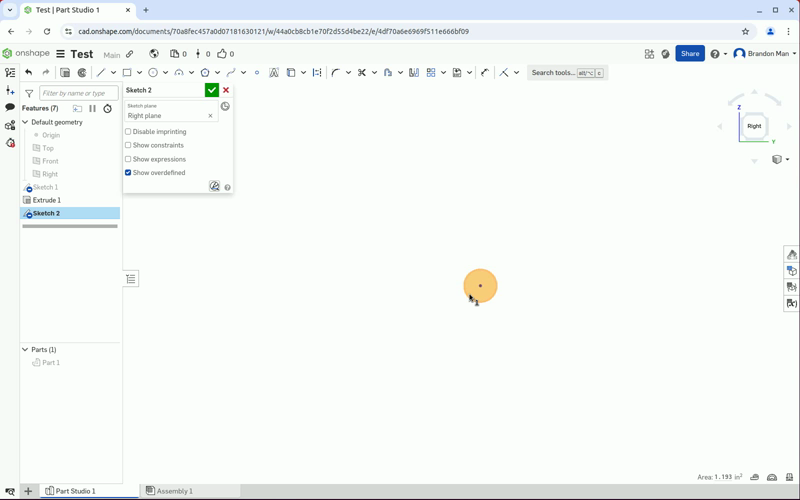
scroll(-6)
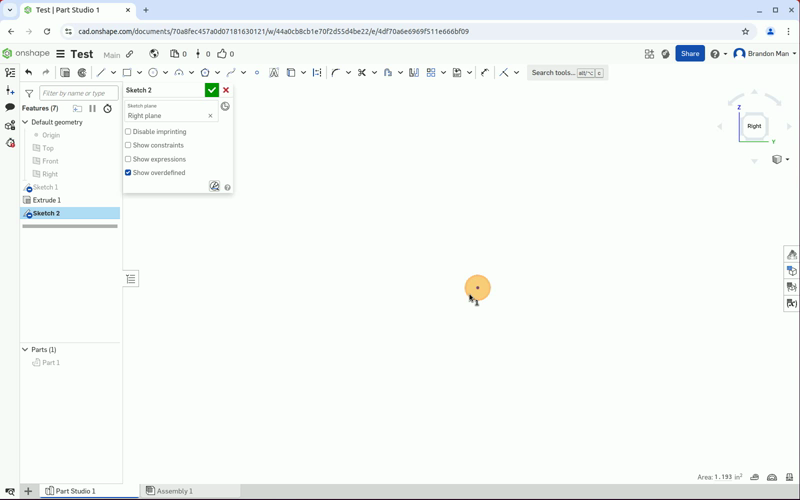
scroll(-6)
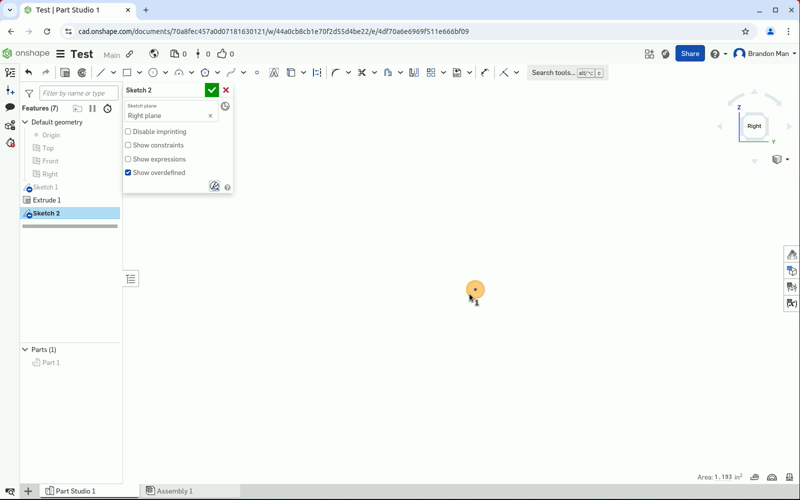
scroll(-6)
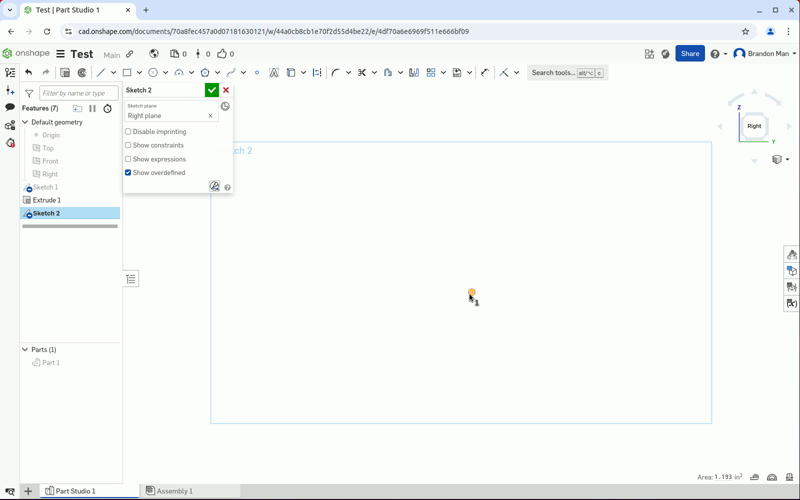
mouse_move(73, 352)
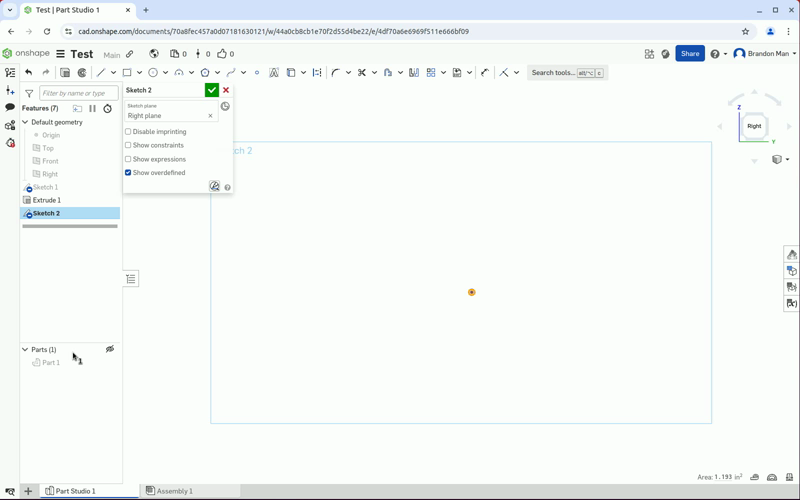
key(shift+y)
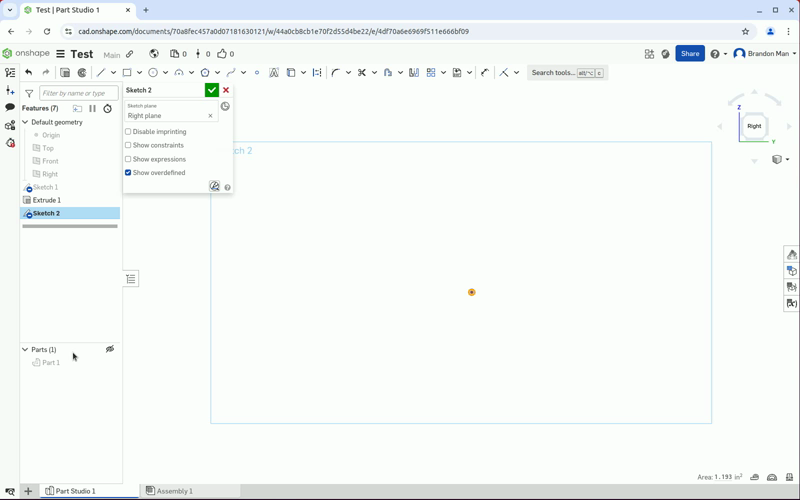
key(shift+e)
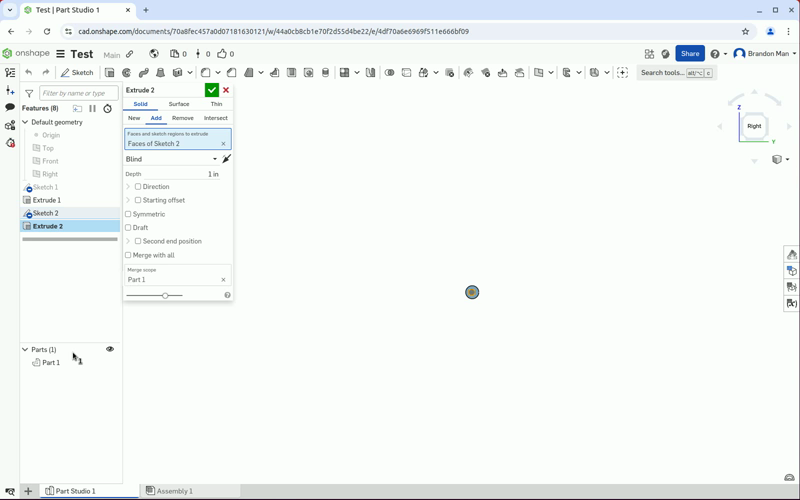
mouse_move(143, 106)
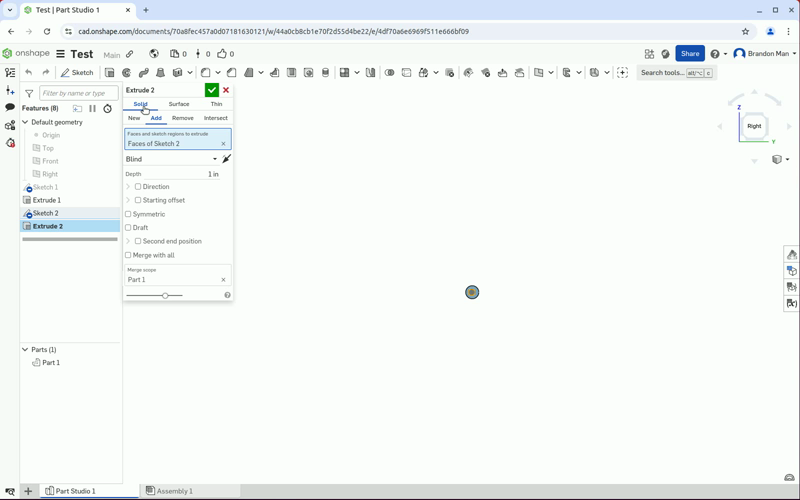
click(143, 106)
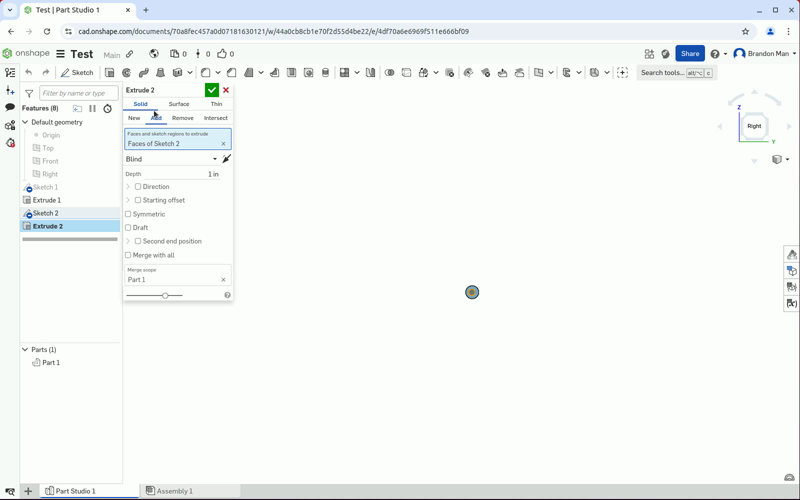
mouse_move(186, 120)
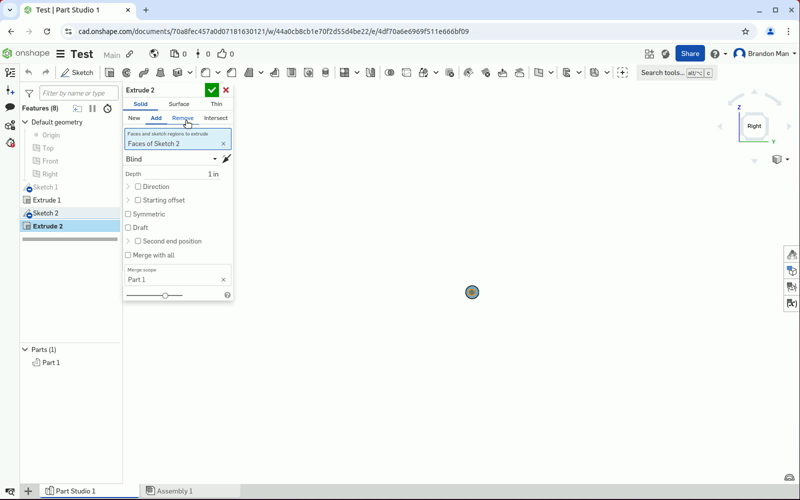
click(186, 120)
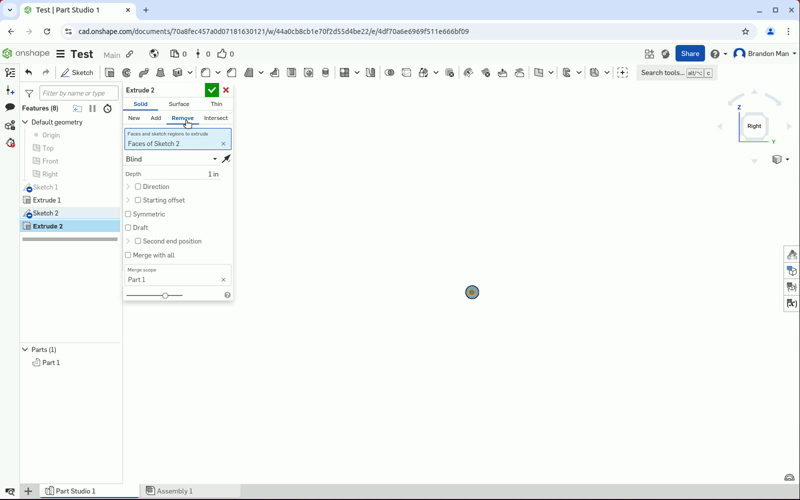
key(tab, 4)
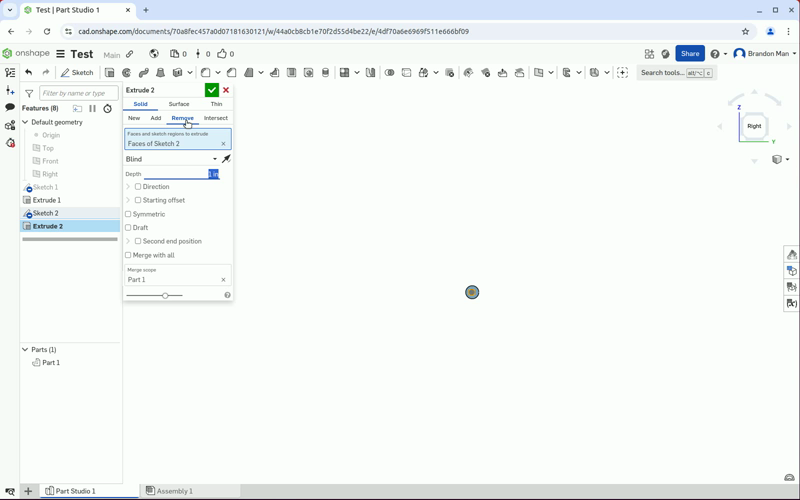
text(1.685)
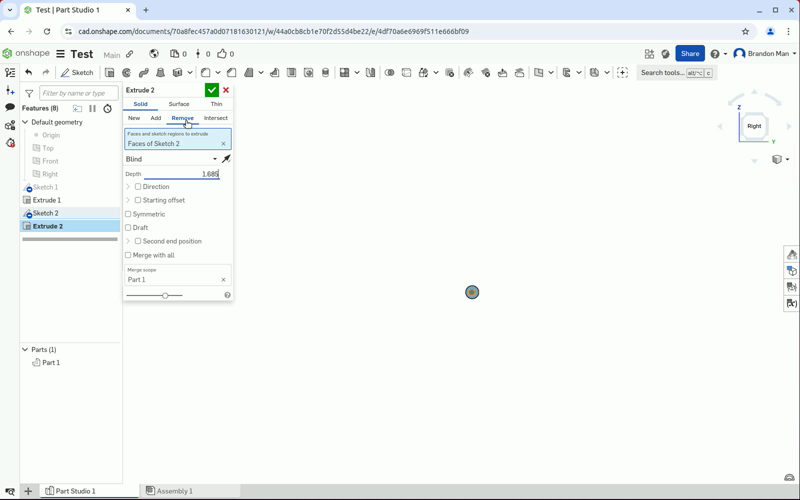
key(tab, 6)
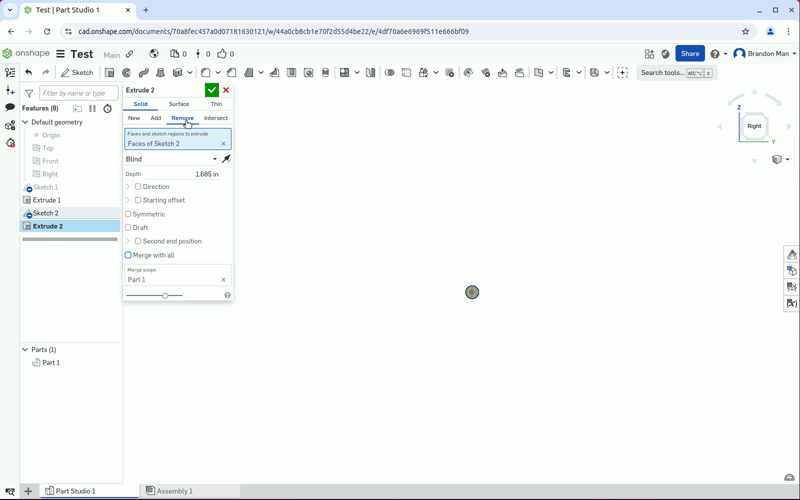
key(space)
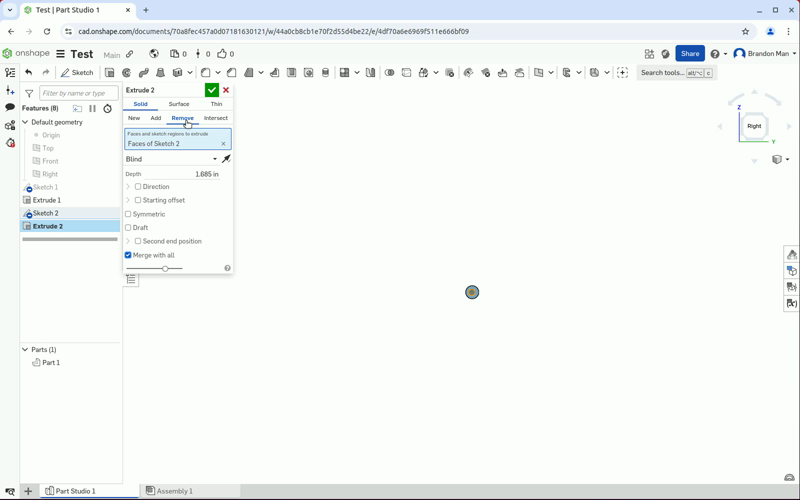
key(enter)
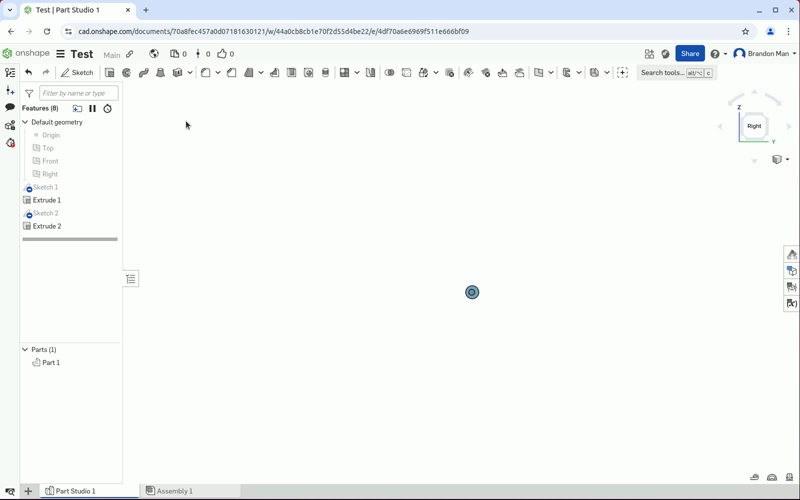
key(shift+h)
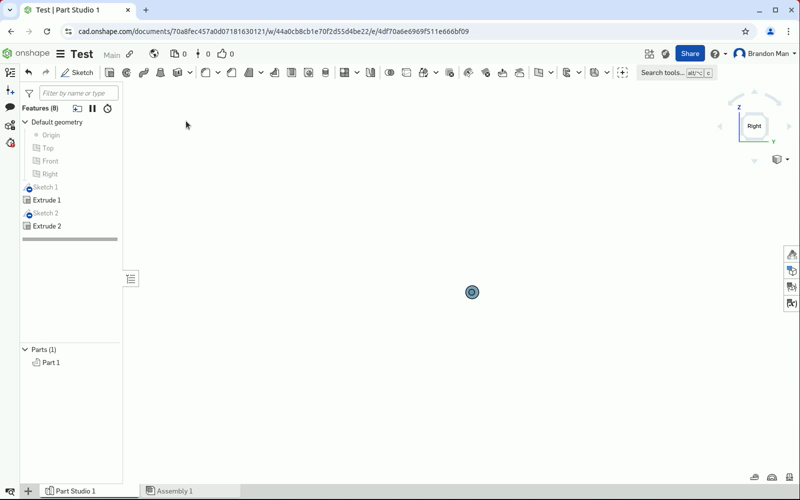
key(shift+h)
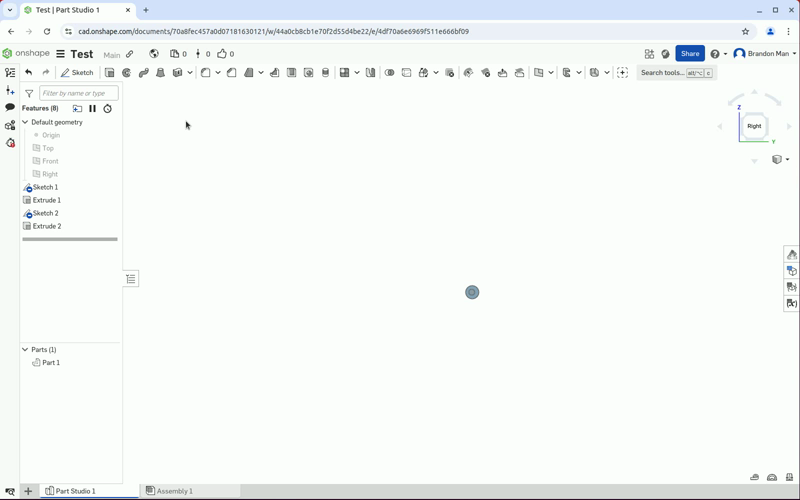
key(shift+7)
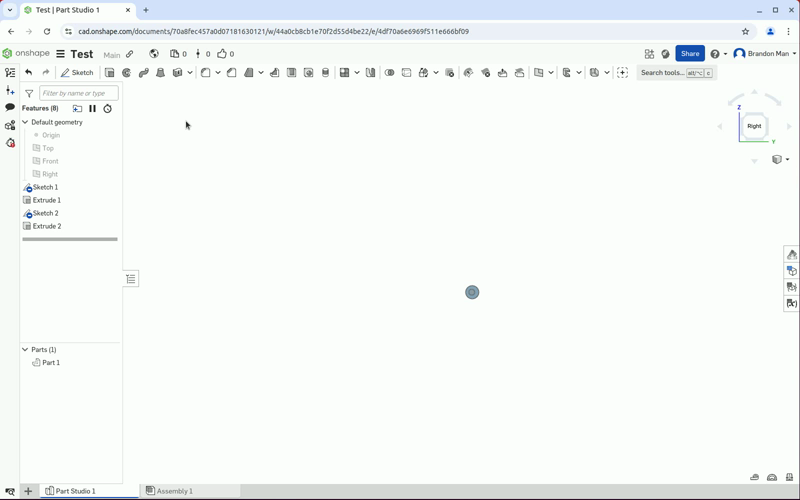
key(right, 2)
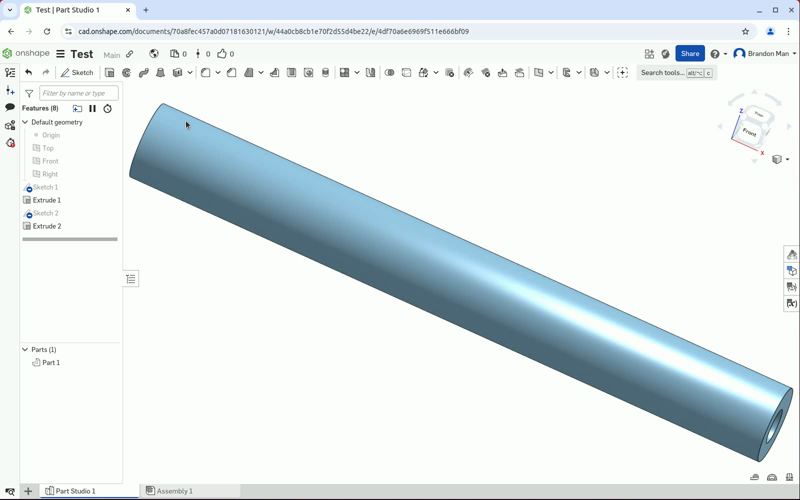
key(down, 2)
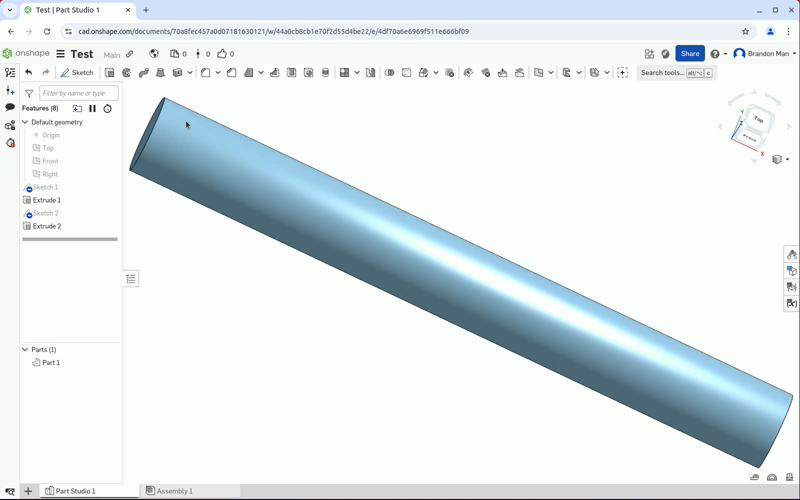
key(up, 2)
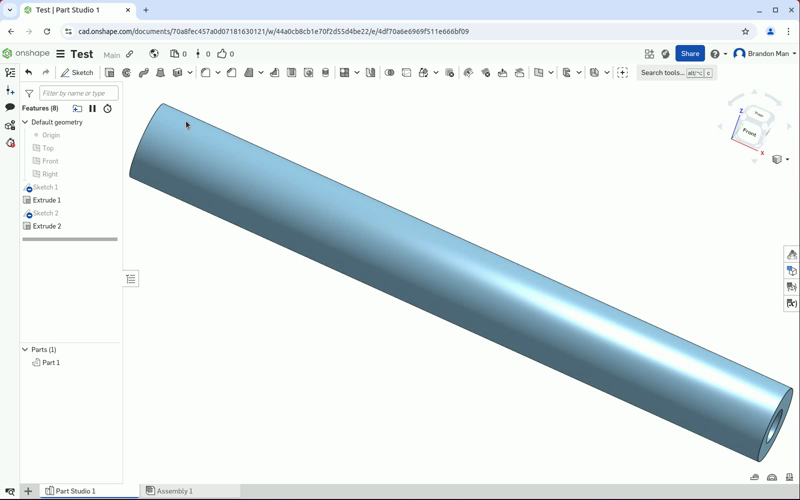
key(left, 2)
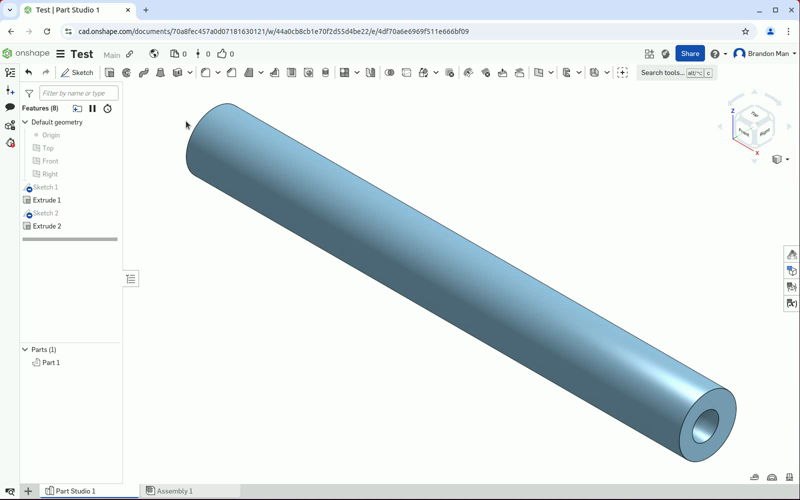
mouse_move(73, 189)
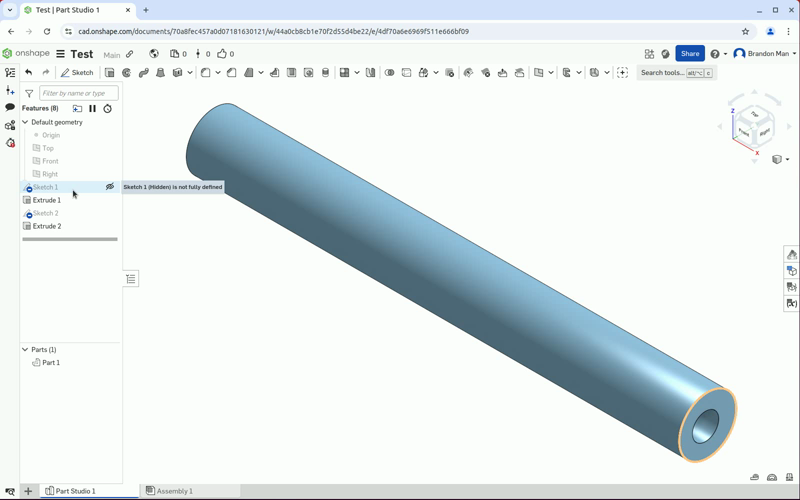
click(73, 189)